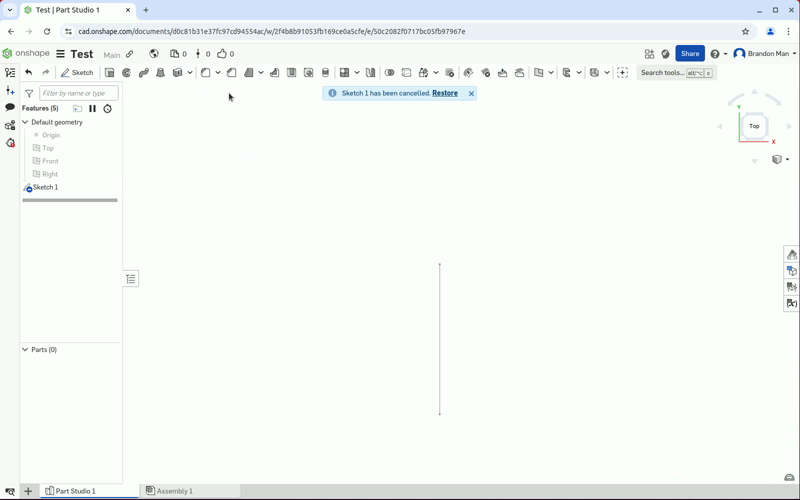
key(shift+h)
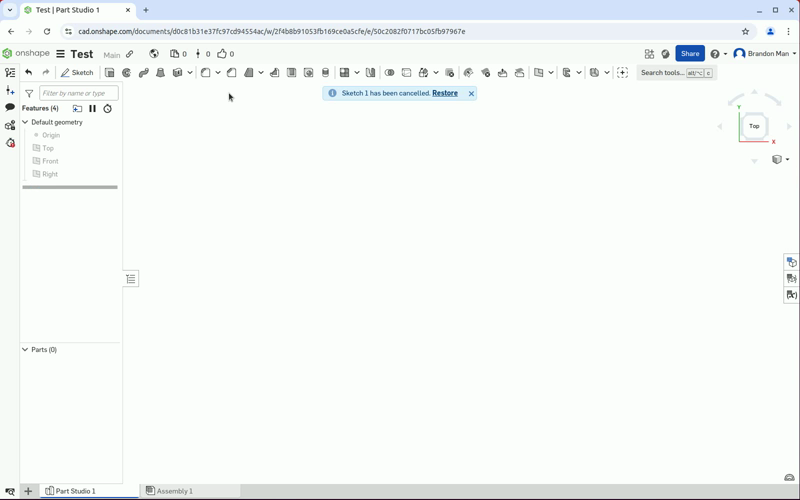
mouse_move(73, 352)
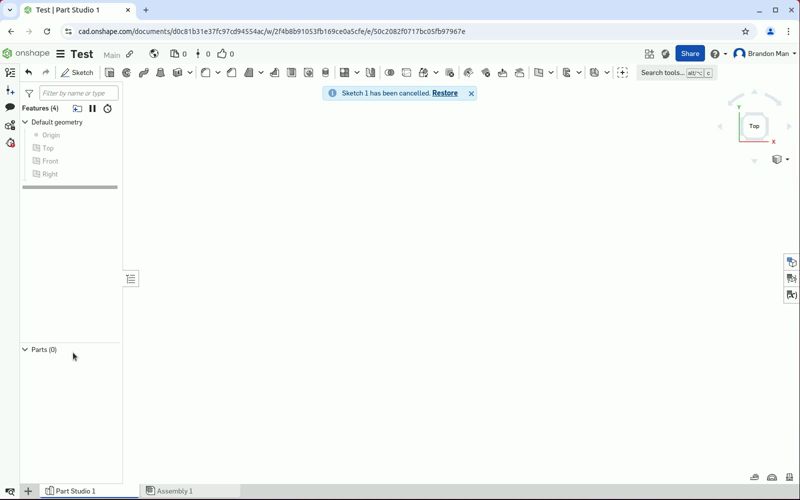
key(y)
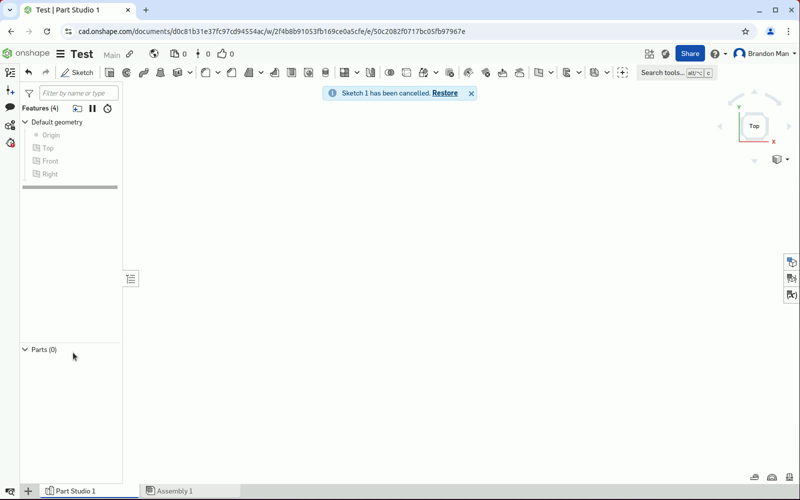
key(shift+p)
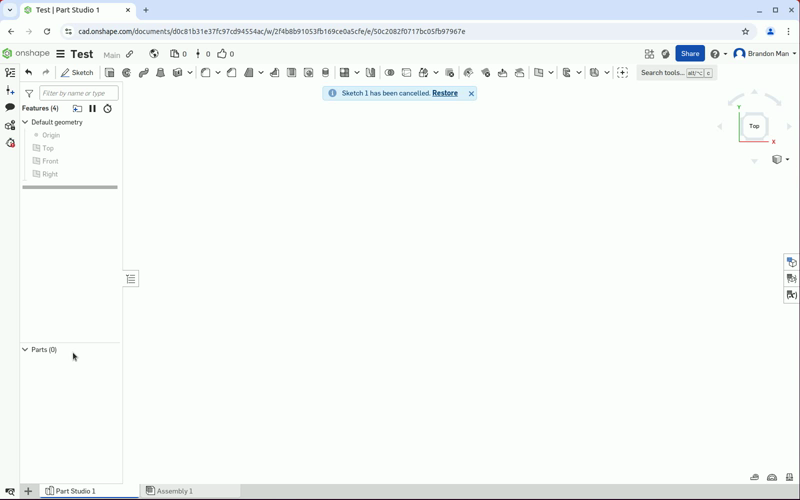
key(space)
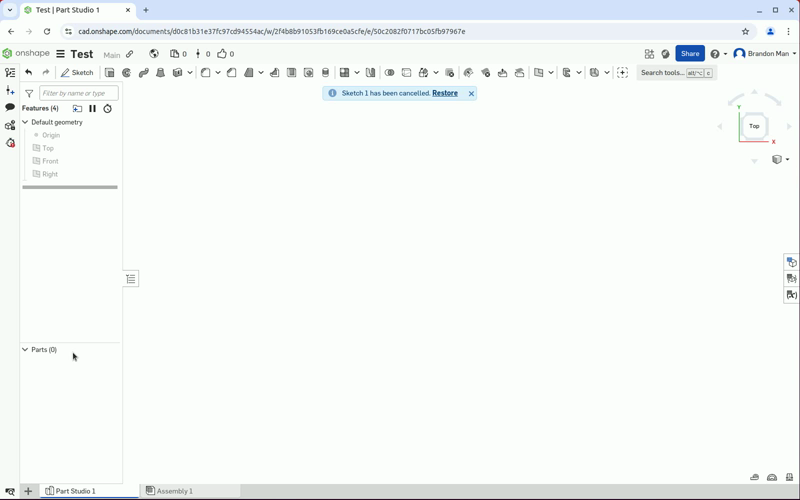
key_down(shift)
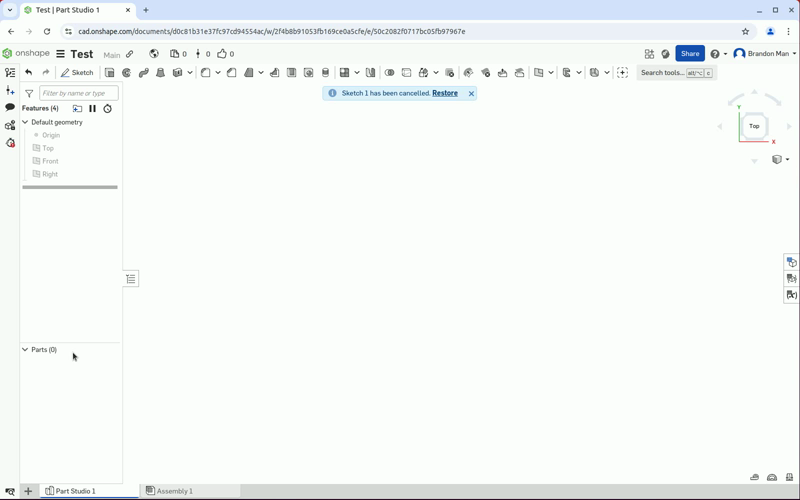
key(up)
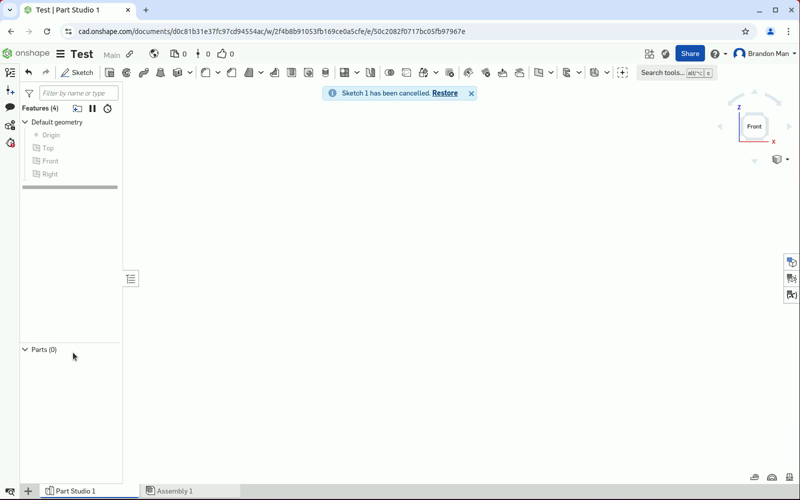
key_up(shift)
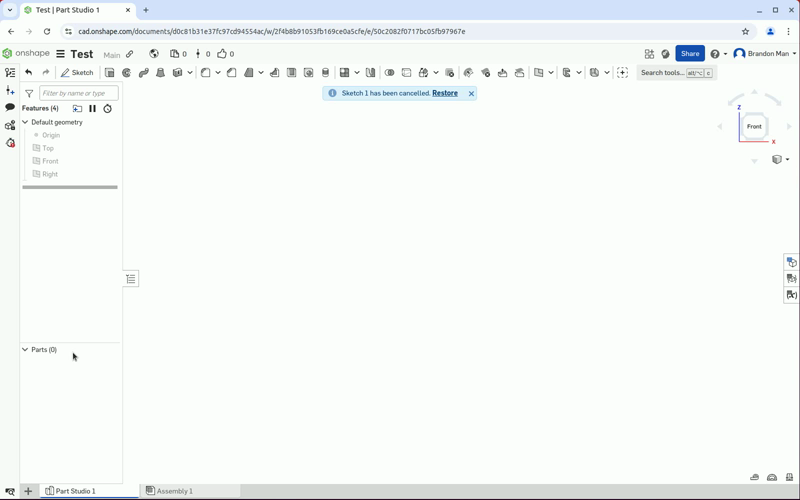
mouse_move(73, 352)
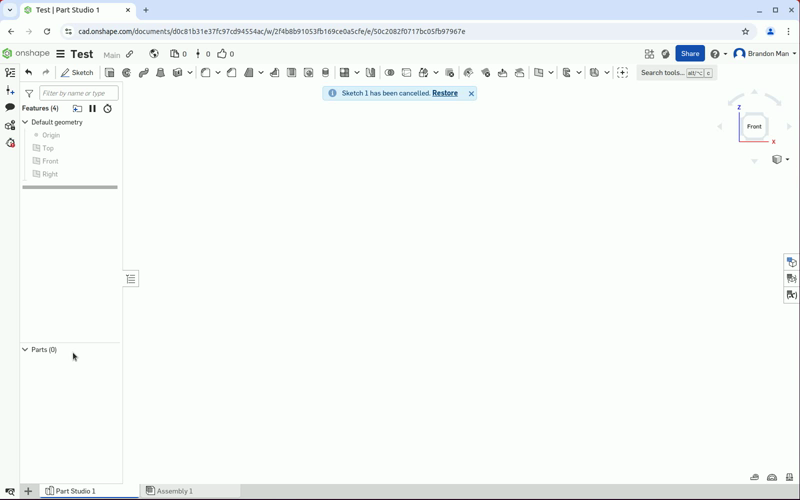
key(shift+y)
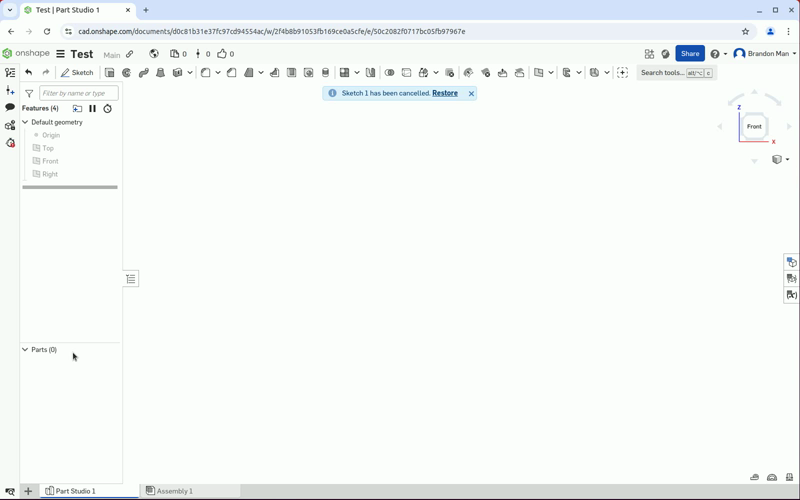
key(shift+s)
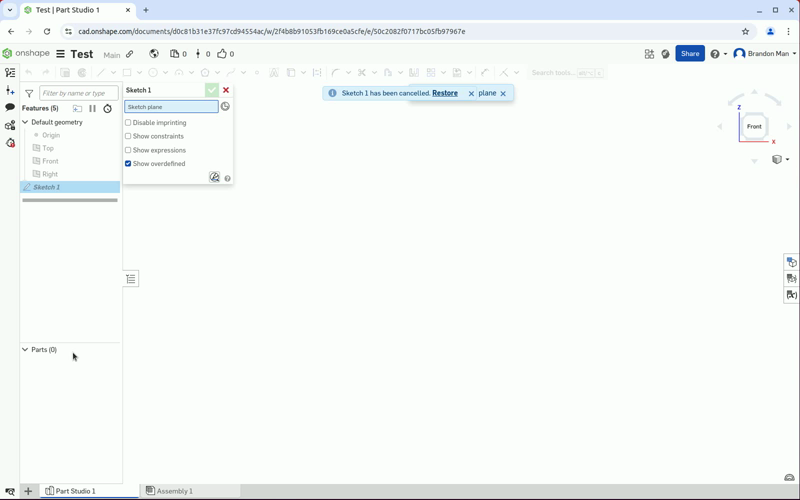
mouse_move(73, 163)
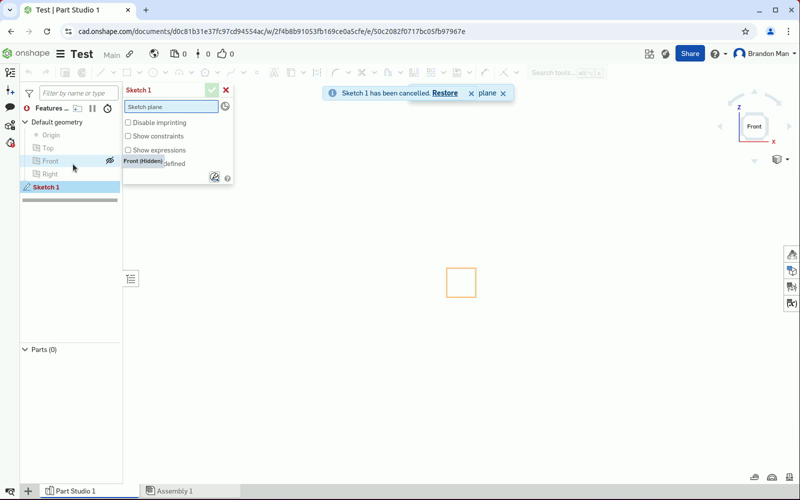
click(73, 163)
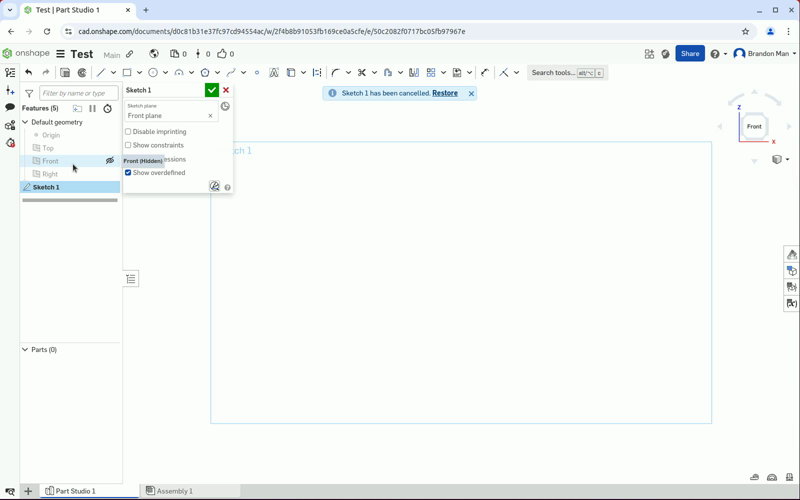
mouse_move(73, 352)
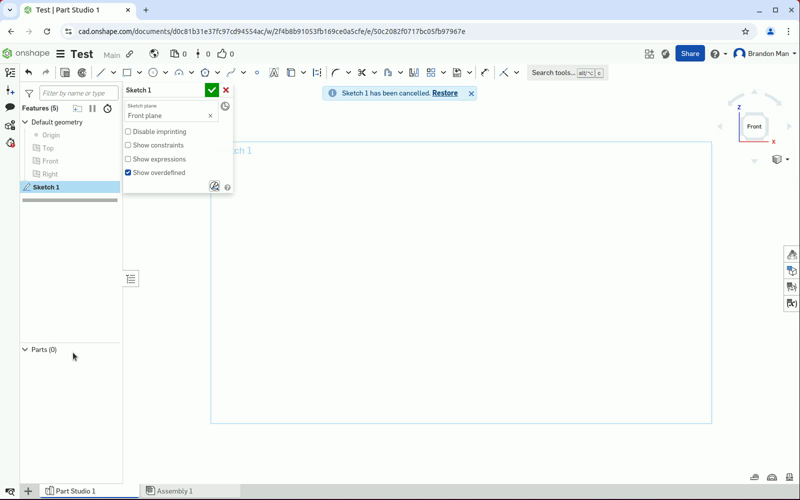
key(y)
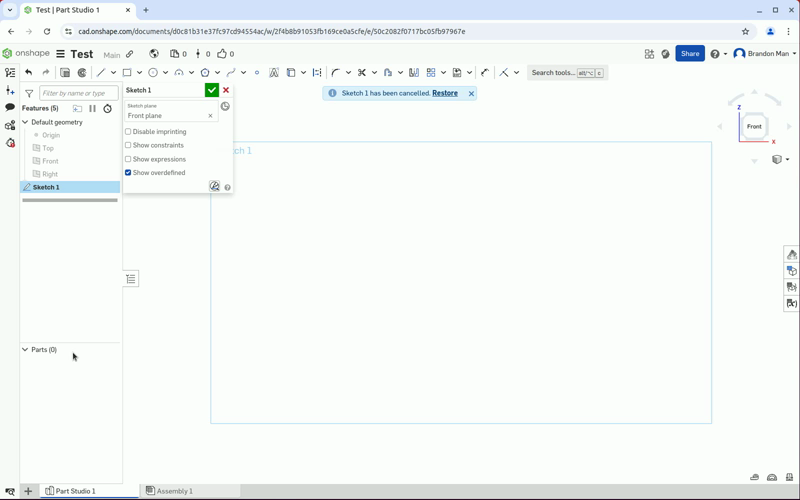
key(l)
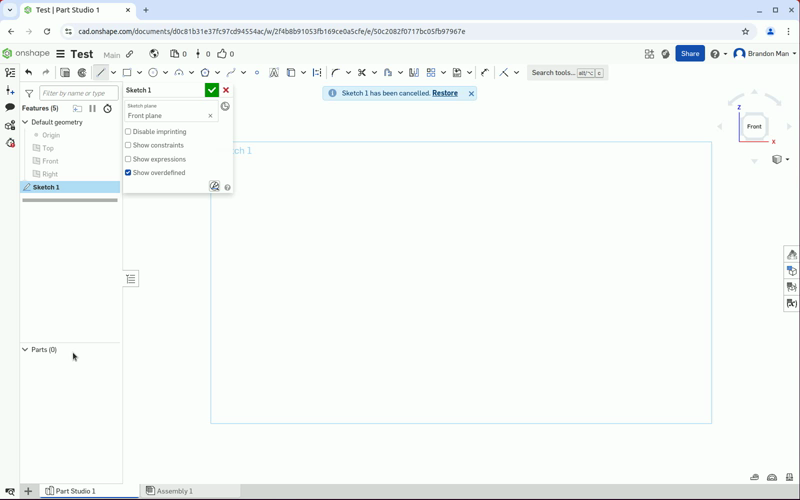
key_down(shift)
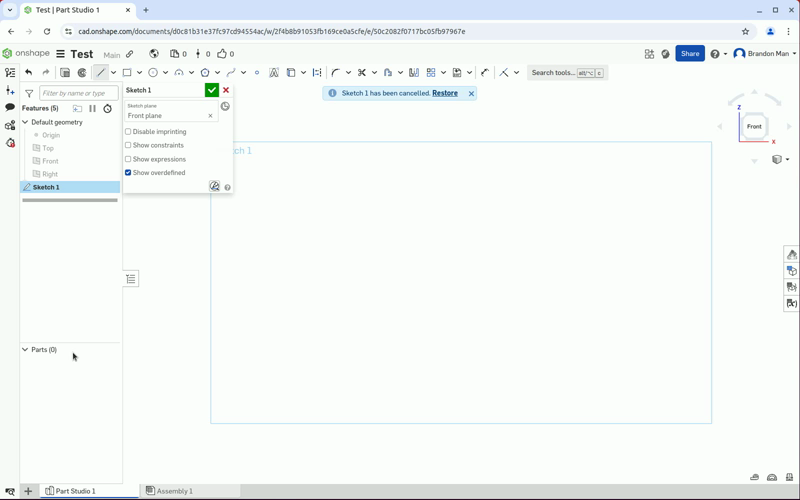
mouse_move(460, 282)
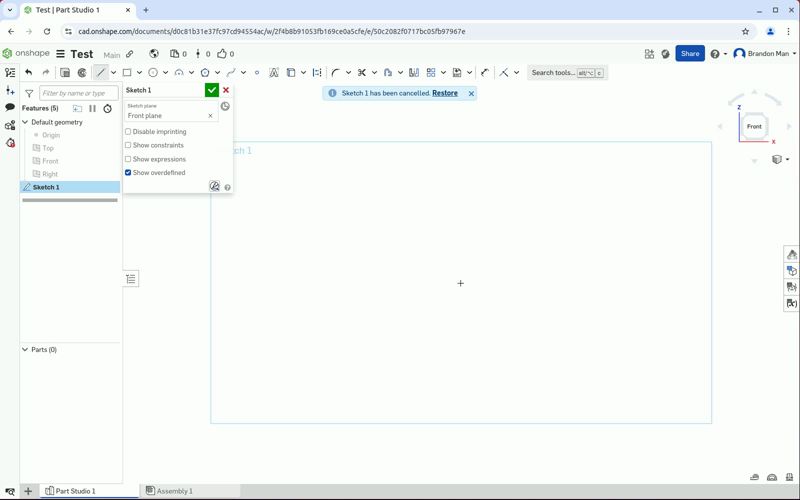
click(460, 282)
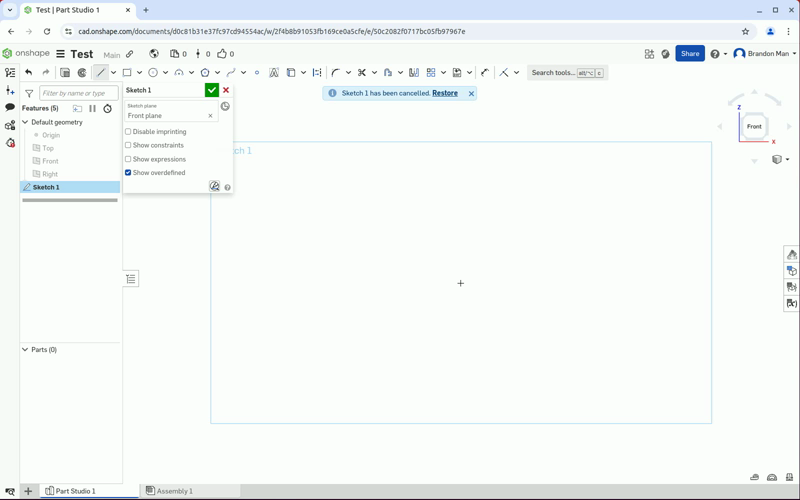
key_up(shift)
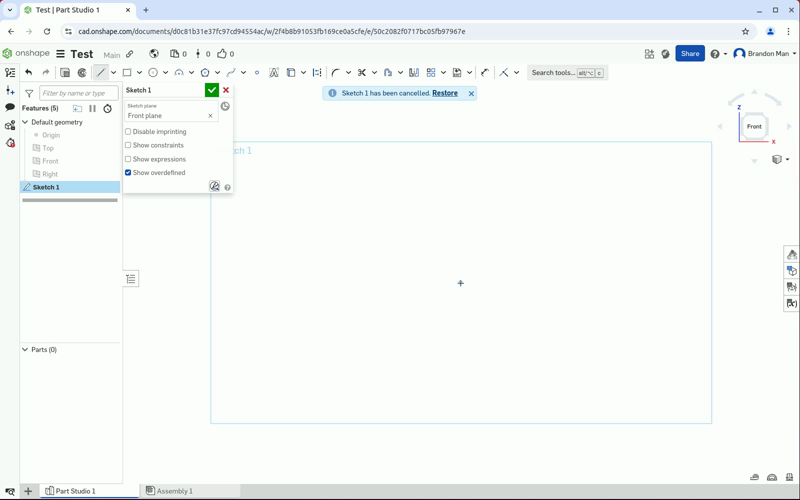
key_down(shift)
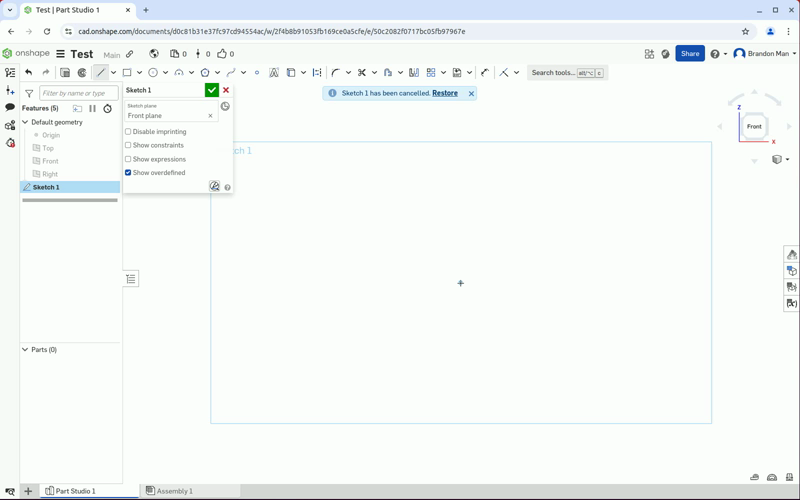
mouse_move(490, 282)
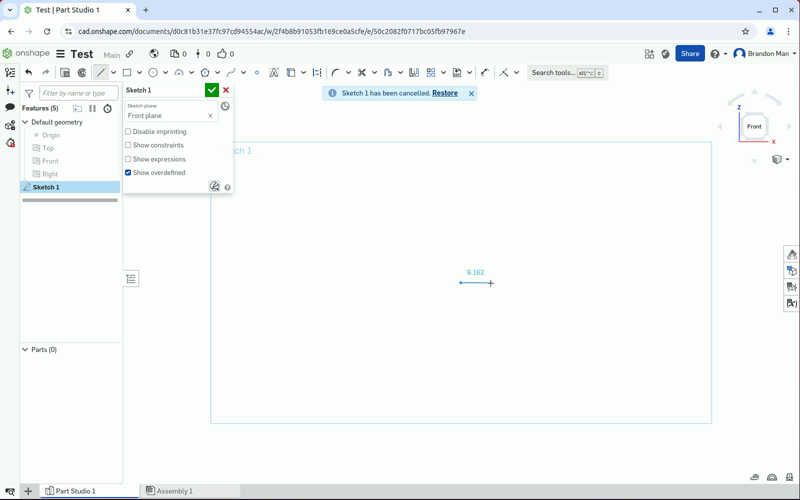
mouse_move(489, 282)
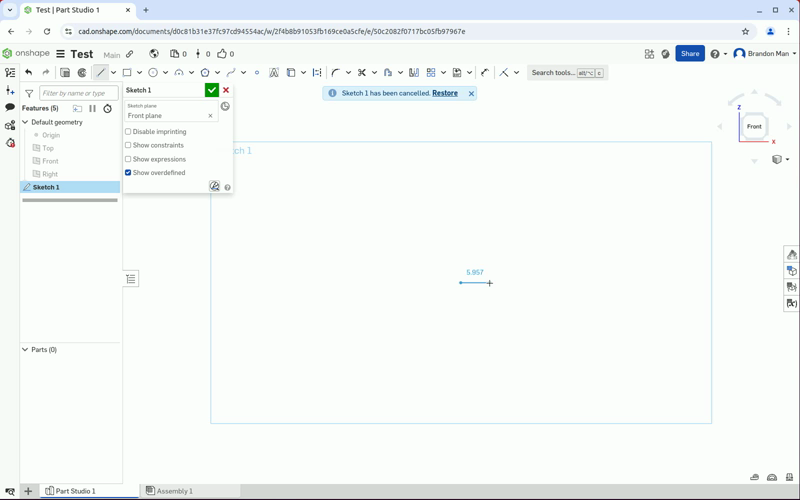
click(489, 282)
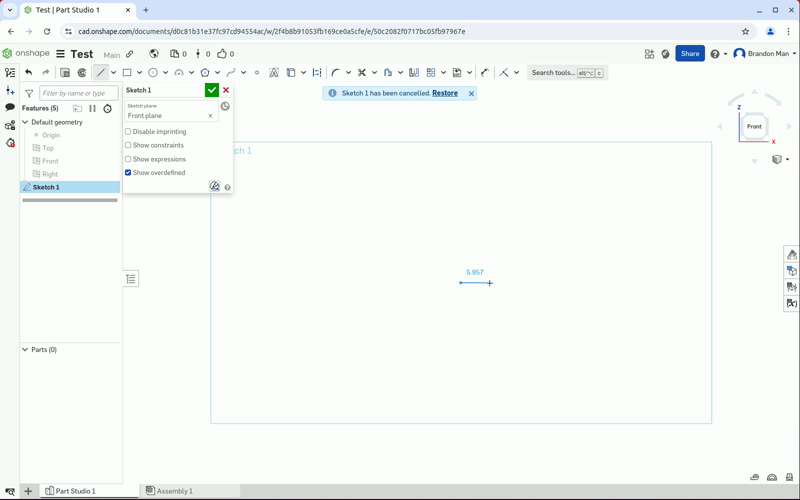
key_up(shift)
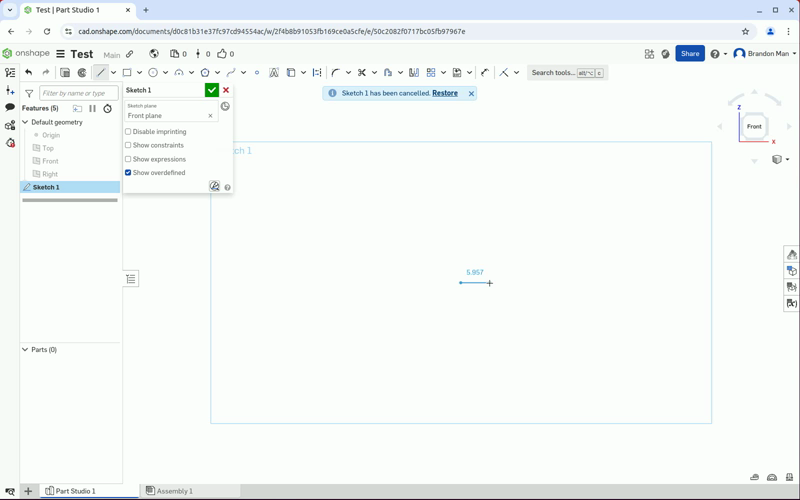
key_down(shift)
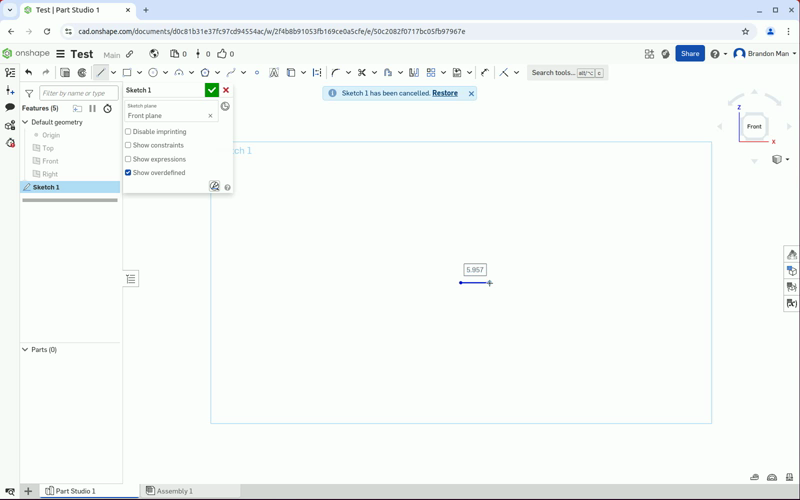
mouse_move(519, 282)
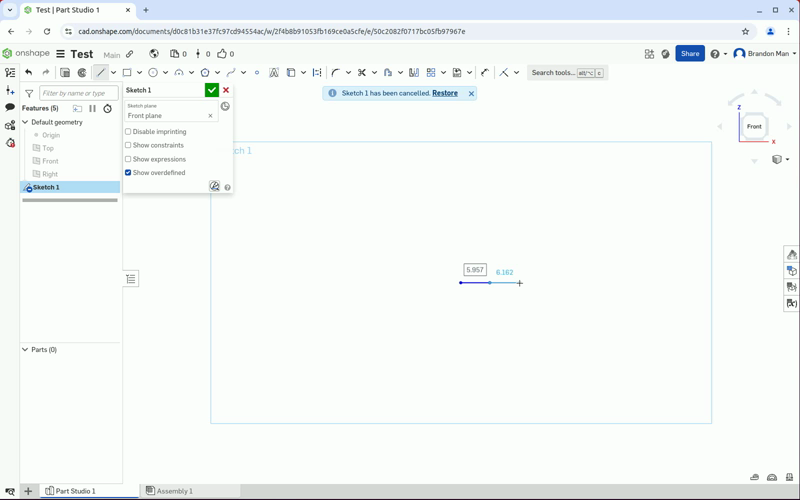
mouse_move(489, 271)
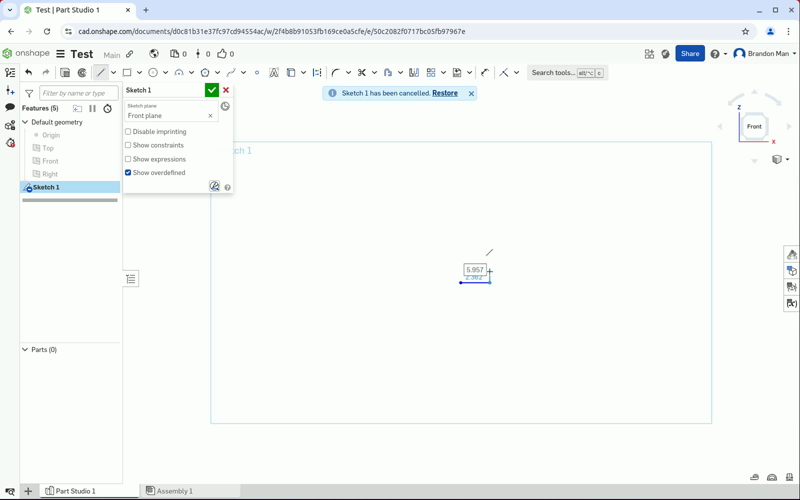
click(489, 271)
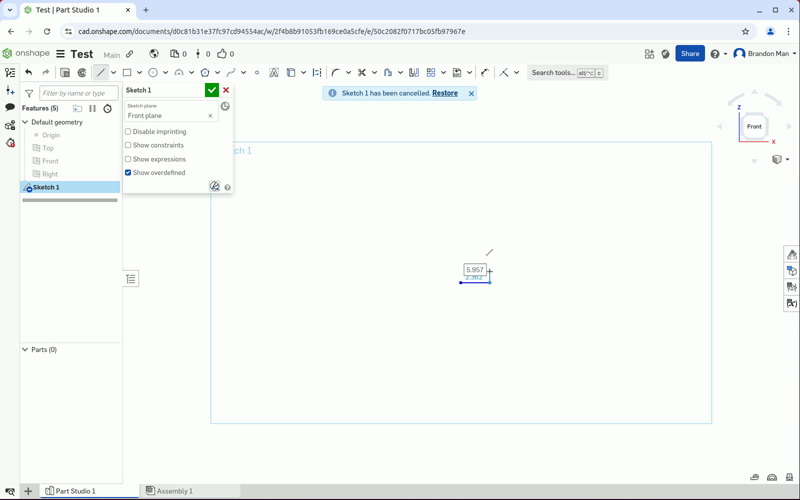
key_up(shift)
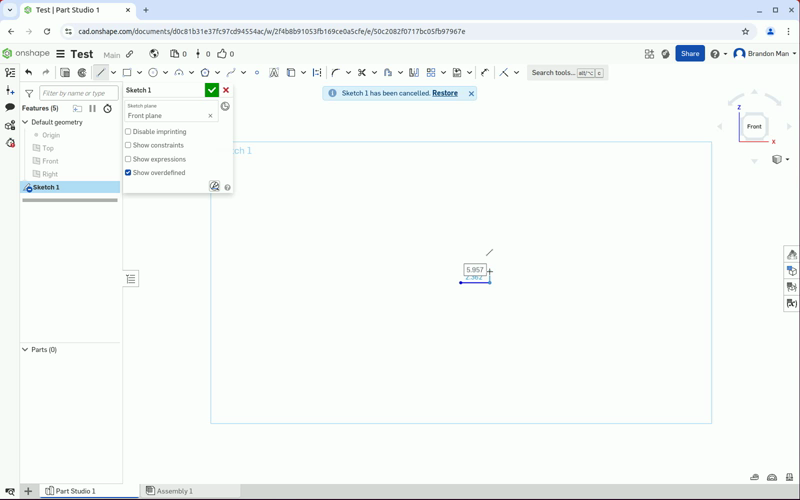
key_down(shift)
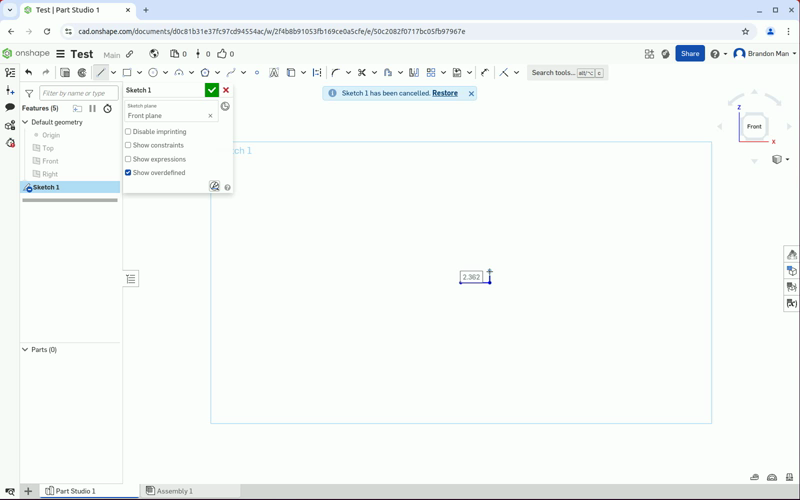
mouse_move(519, 271)
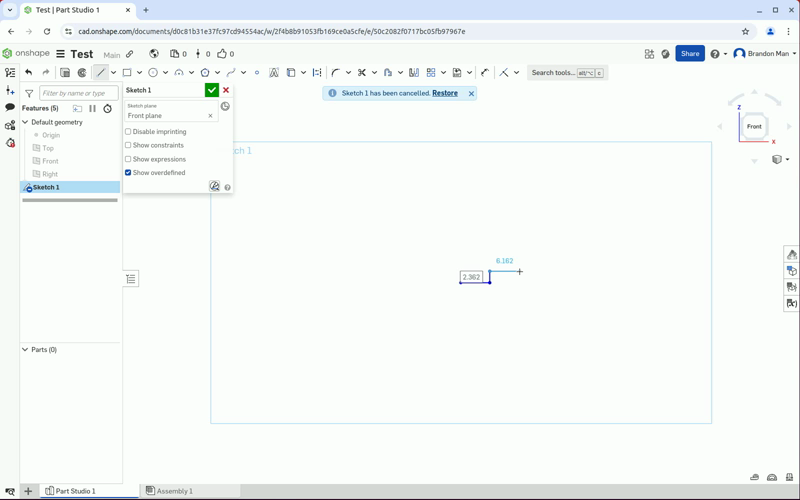
mouse_move(475, 266)
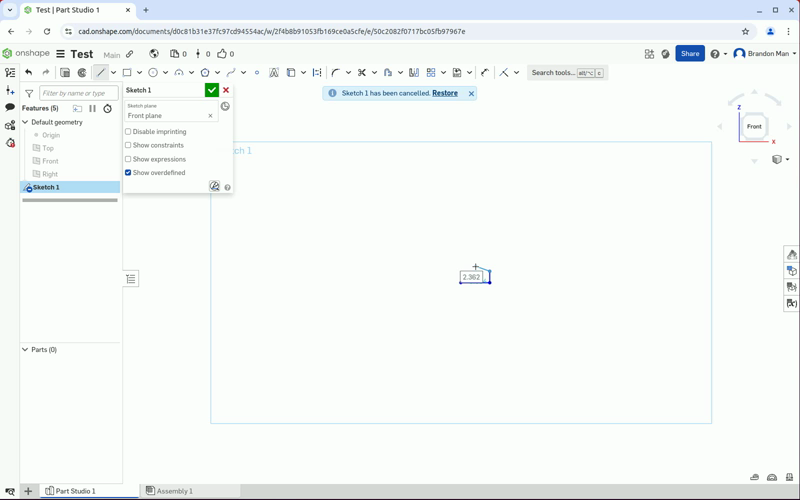
click(475, 266)
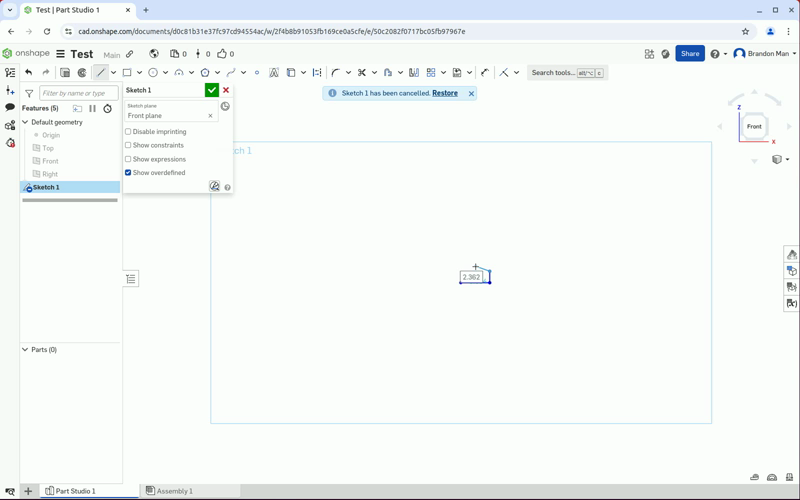
key_up(shift)
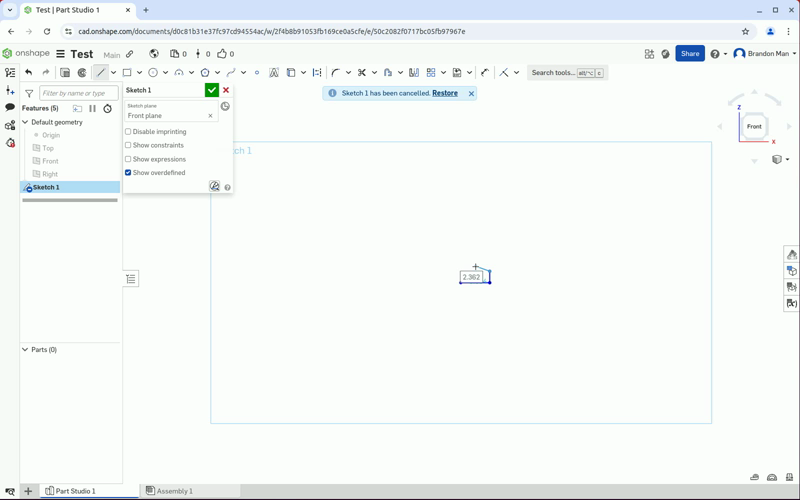
key_down(shift)
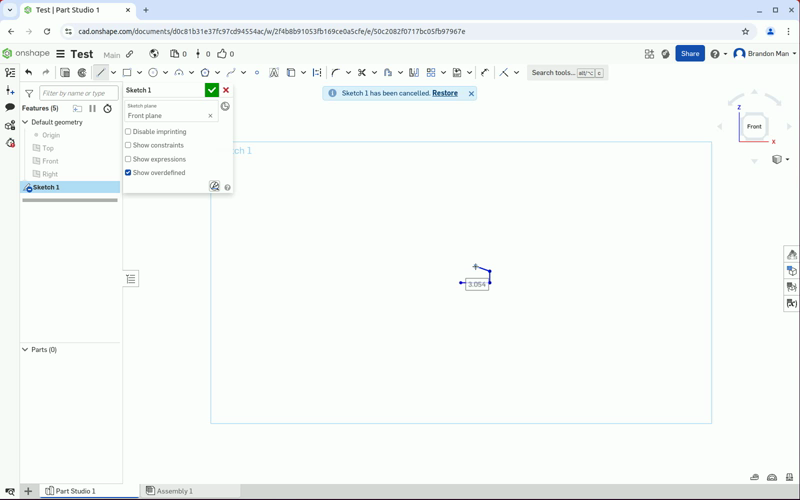
mouse_move(505, 266)
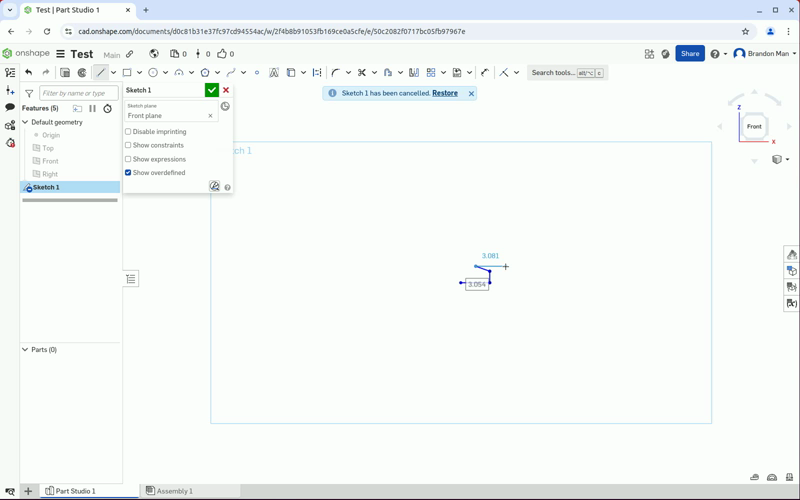
mouse_move(460, 271)
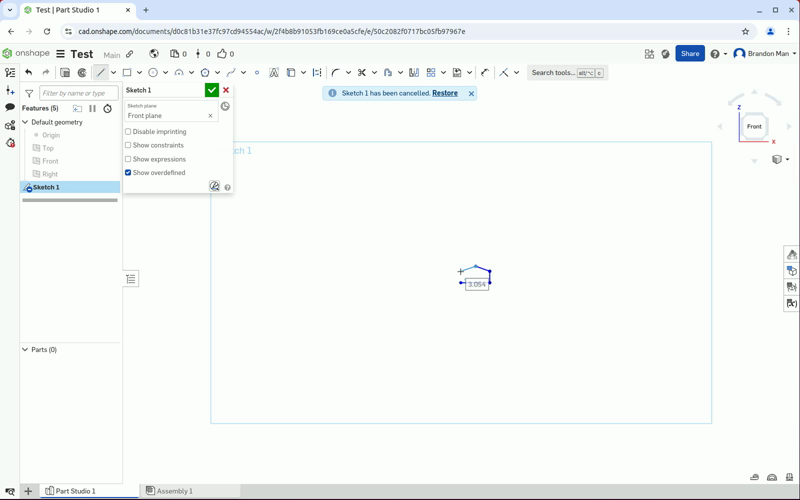
click(460, 271)
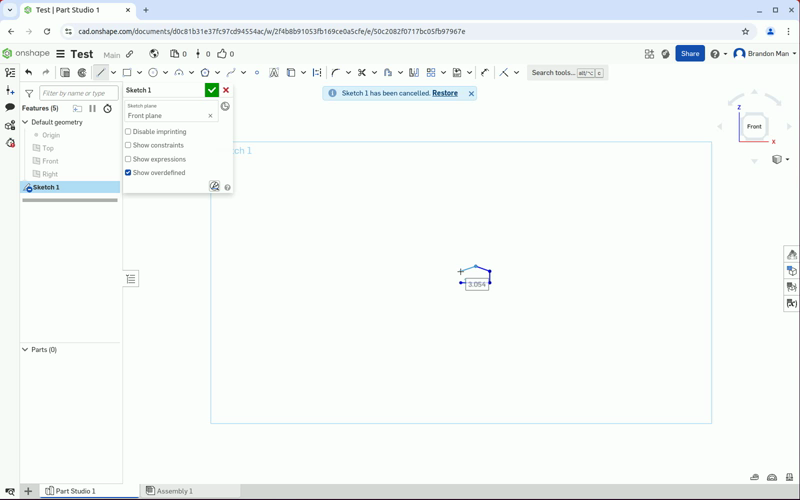
key_up(shift)
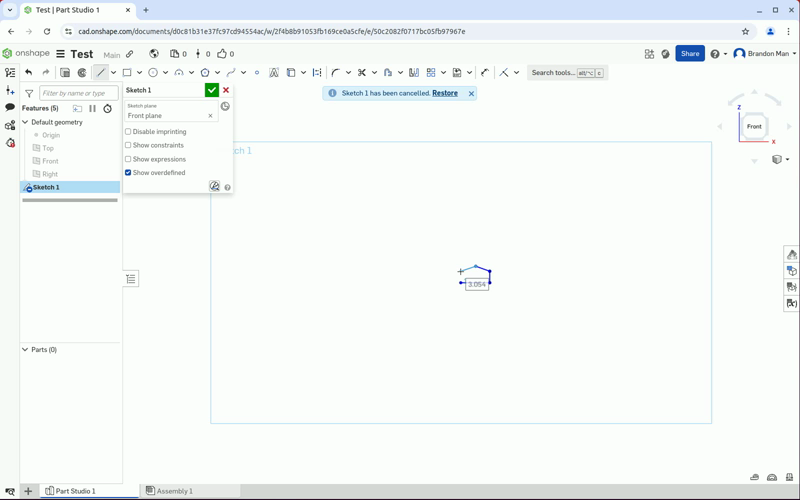
mouse_move(490, 271)
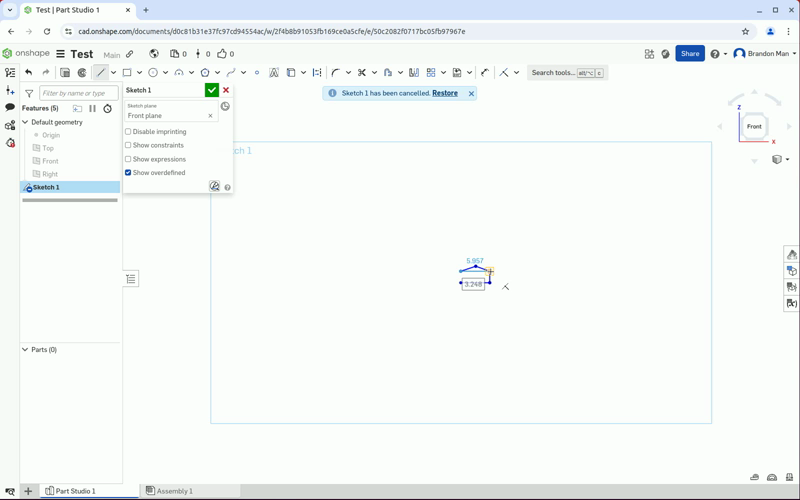
key_down(shift)
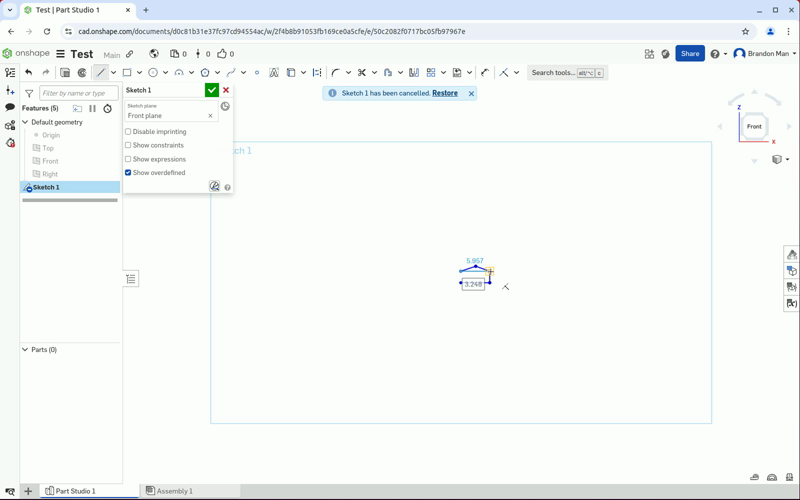
mouse_move(460, 282)
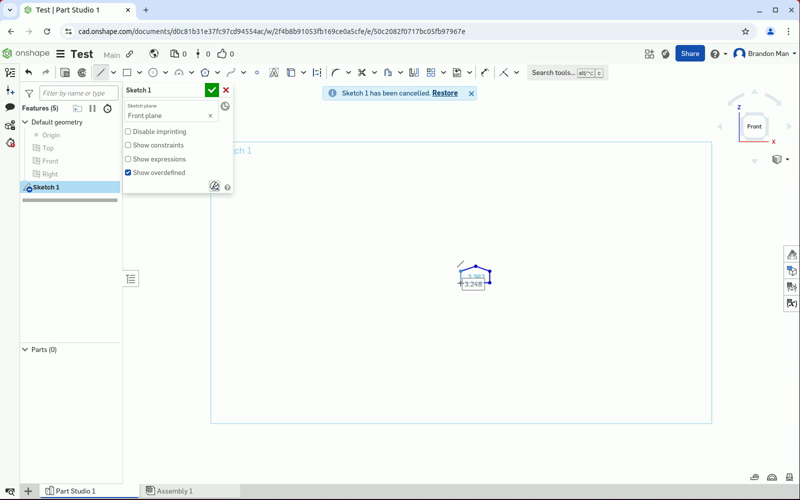
key_up(shift)
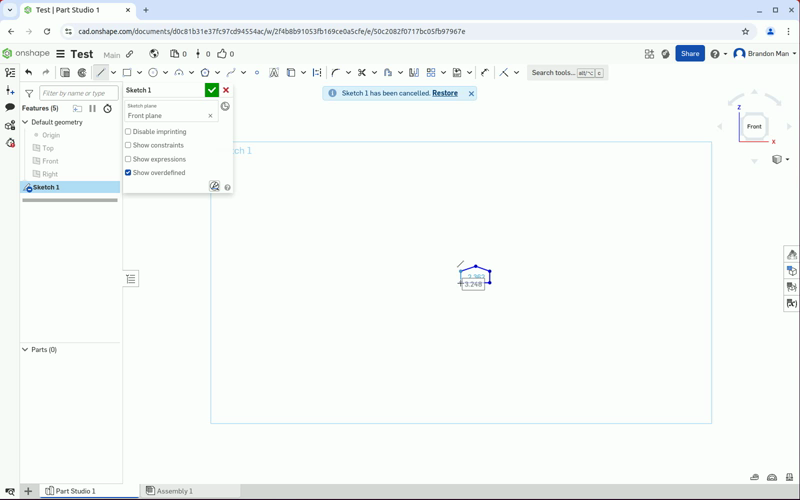
click(460, 282)
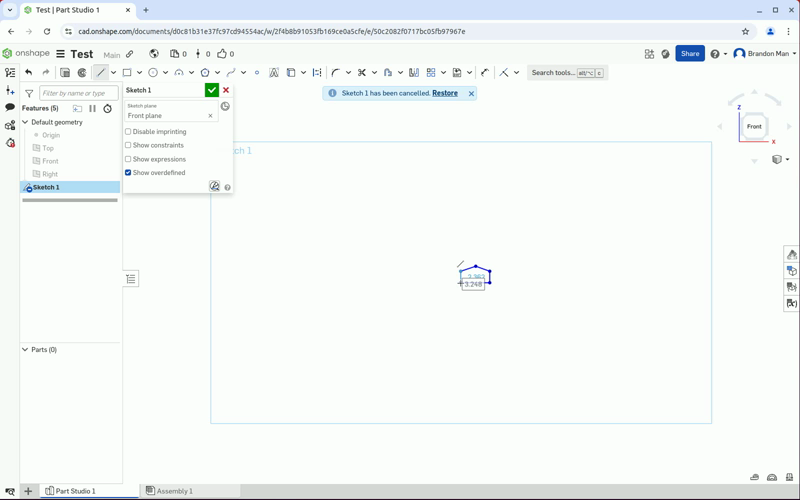
key(esc)
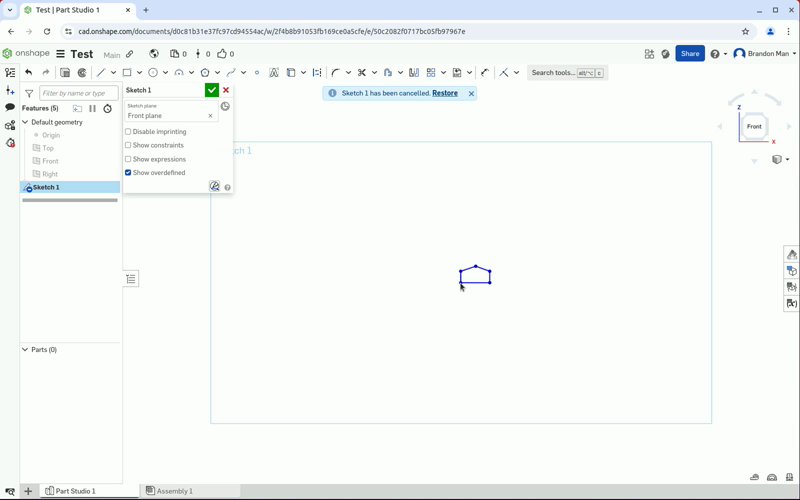
mouse_move(478, 282)
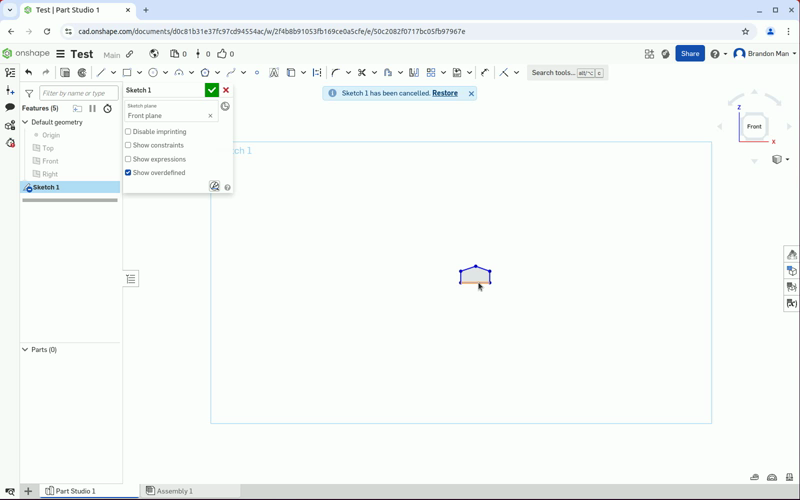
scroll(6)
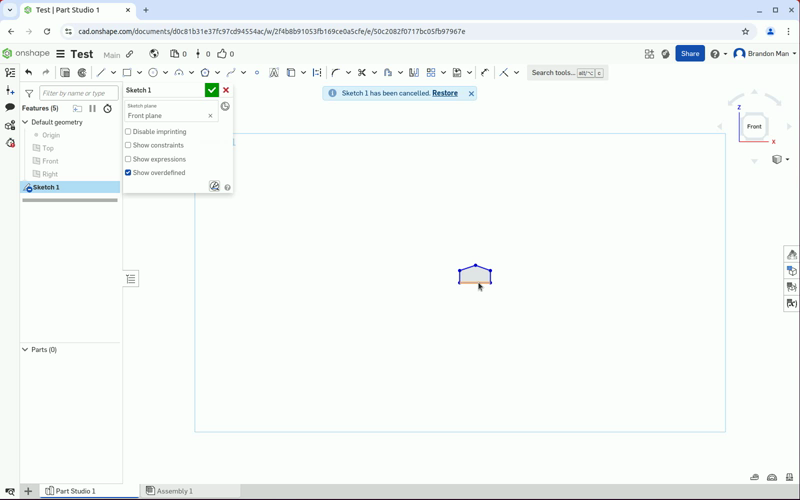
scroll(6)
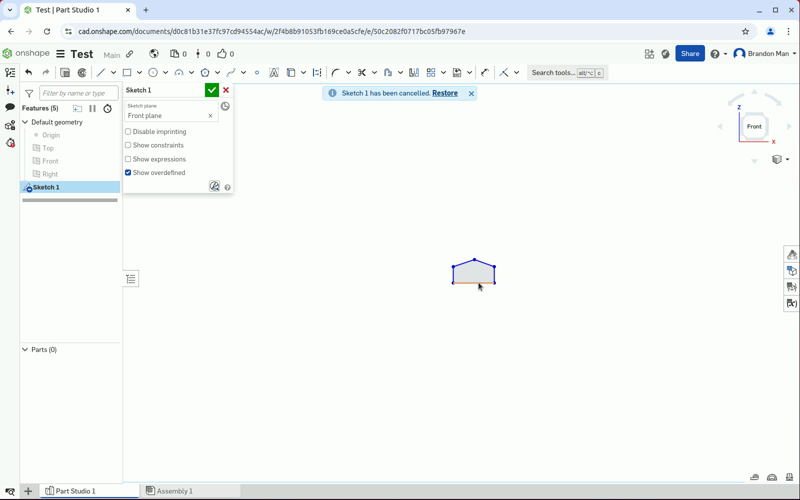
scroll(6)
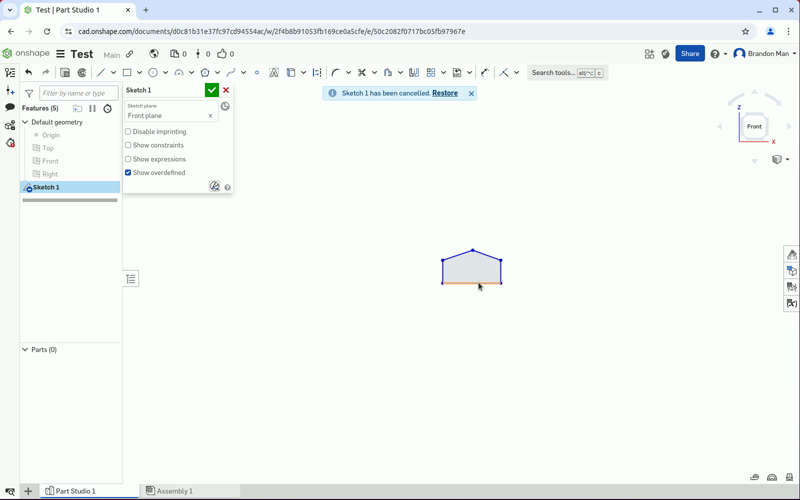
scroll(6)
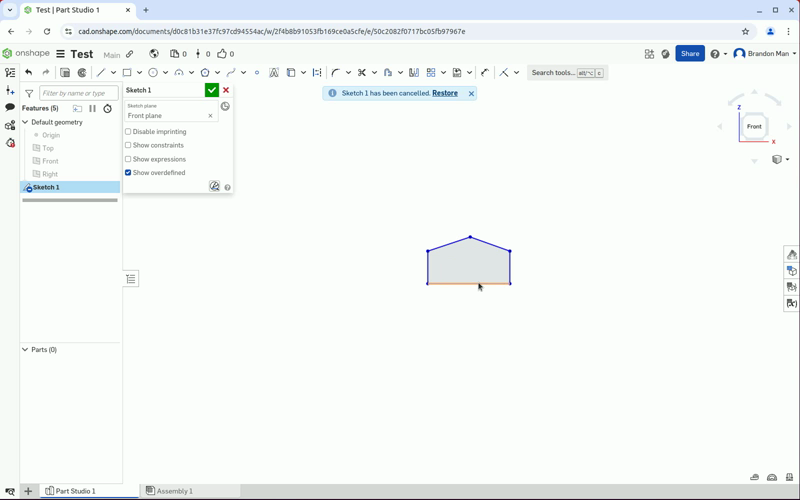
scroll(6)
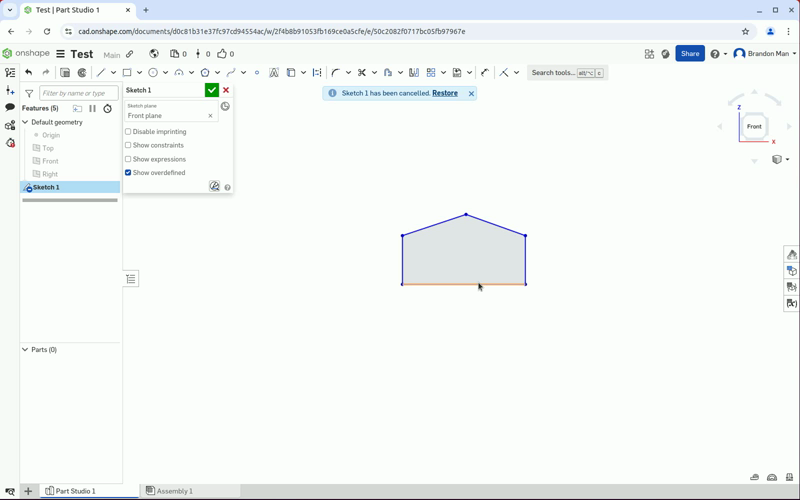
scroll(6)
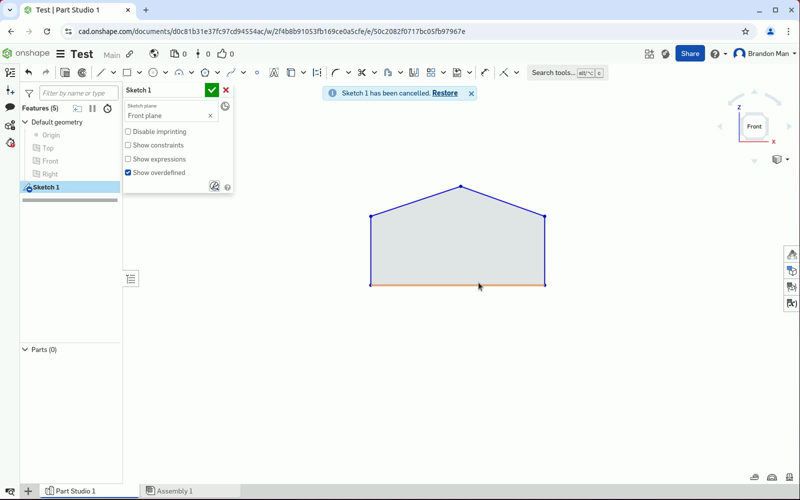
scroll(6)
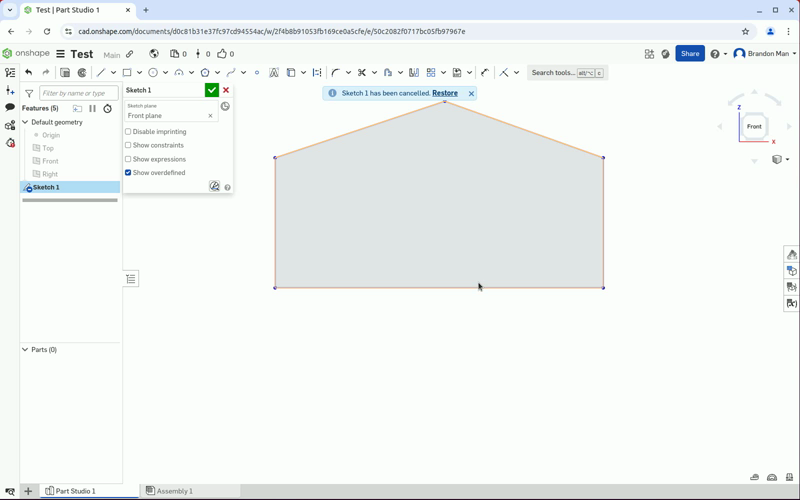
click(478, 282)
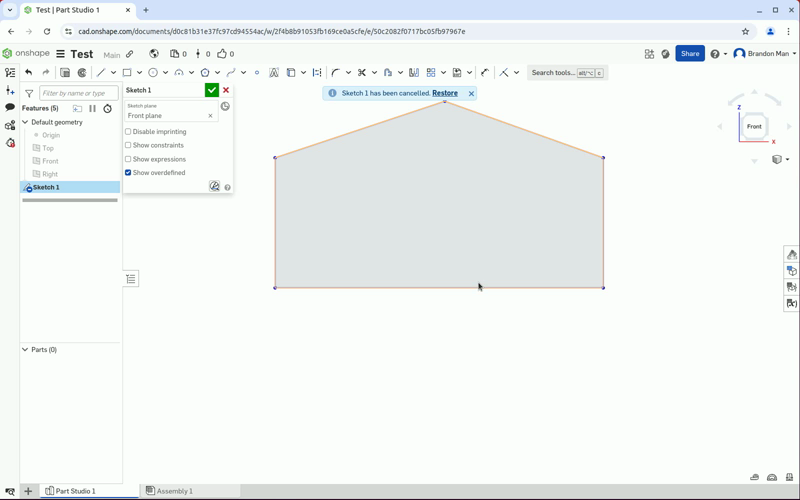
scroll(-6)
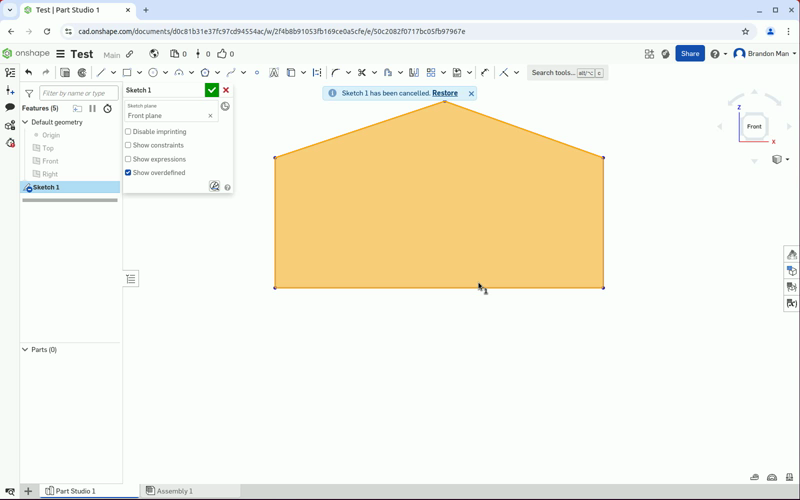
scroll(-6)
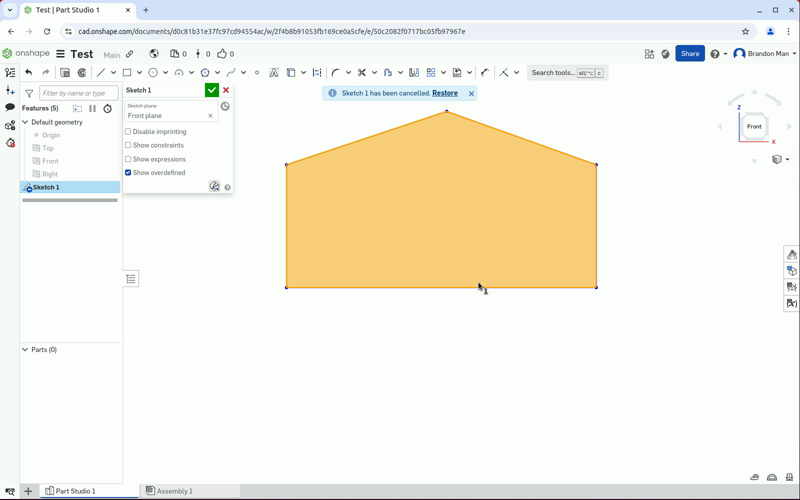
scroll(-6)
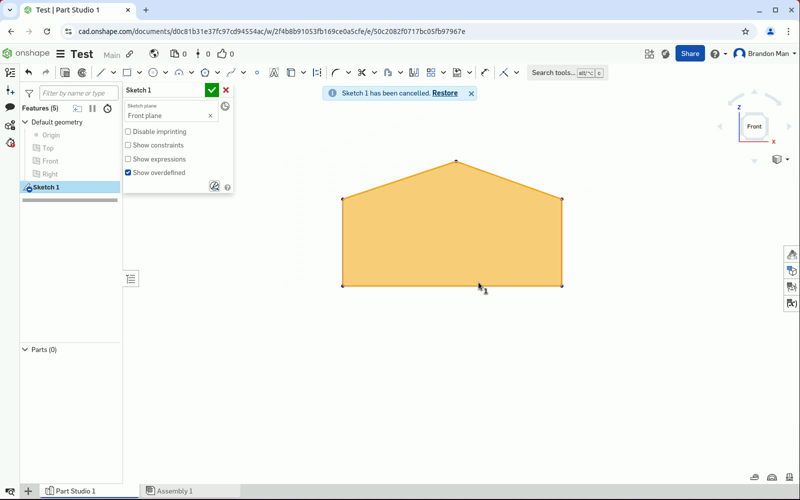
scroll(-6)
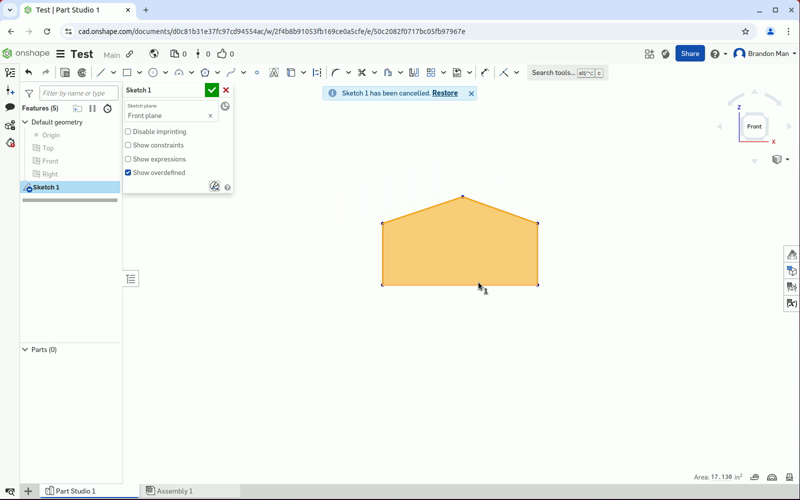
scroll(-6)
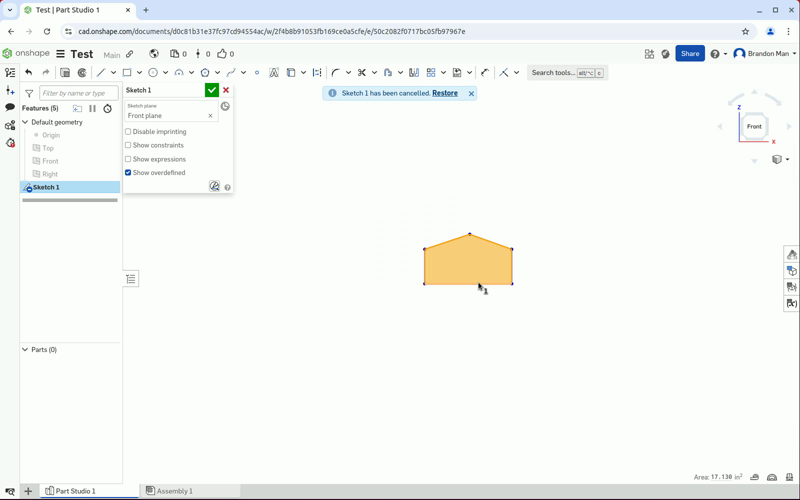
scroll(-6)
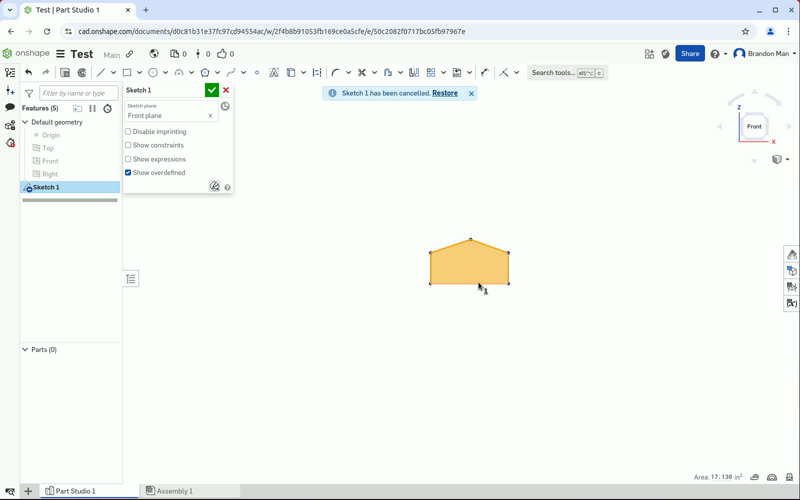
scroll(-6)
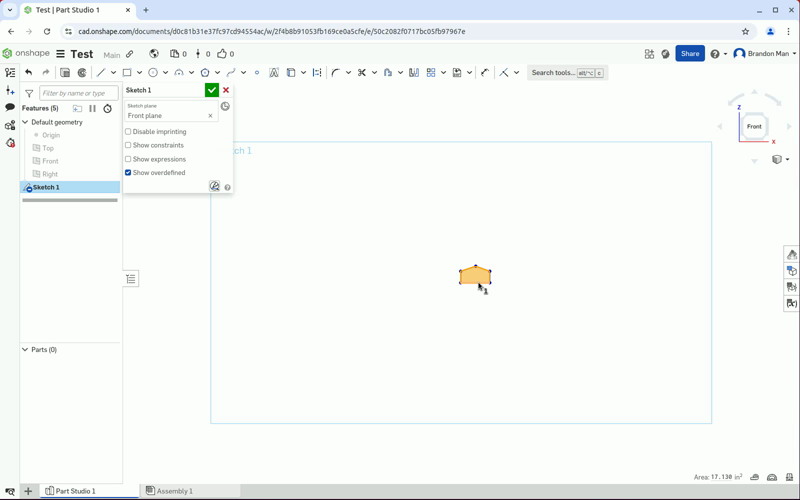
mouse_move(73, 352)
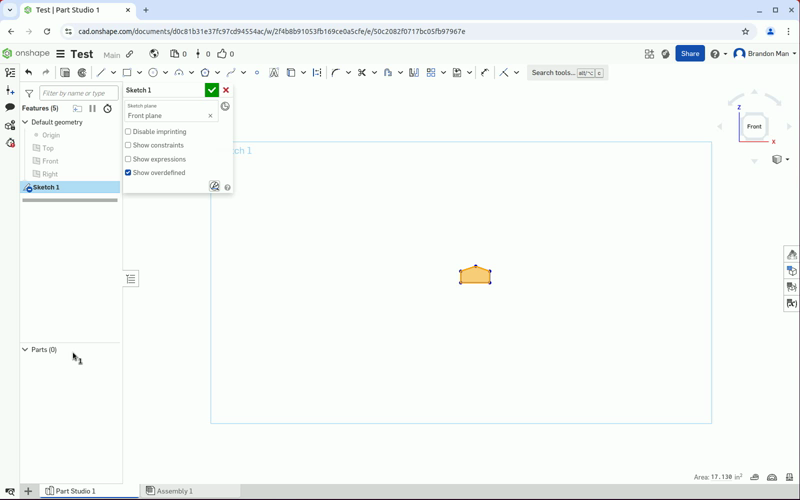
key(shift+y)
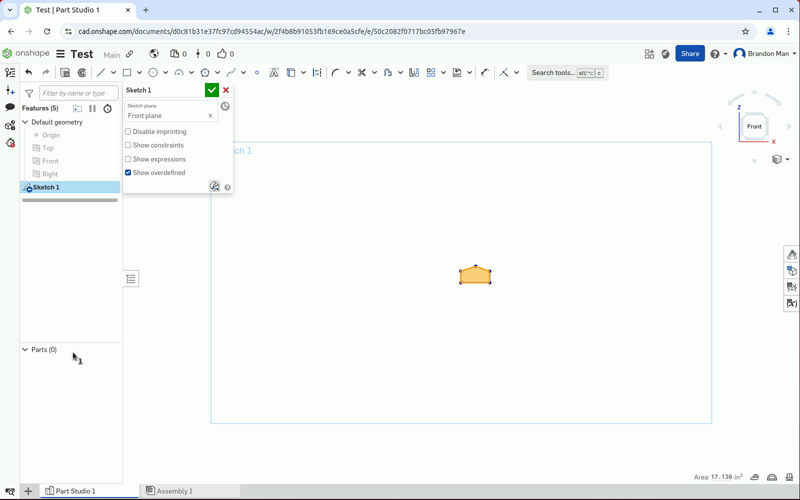
key(shift+e)
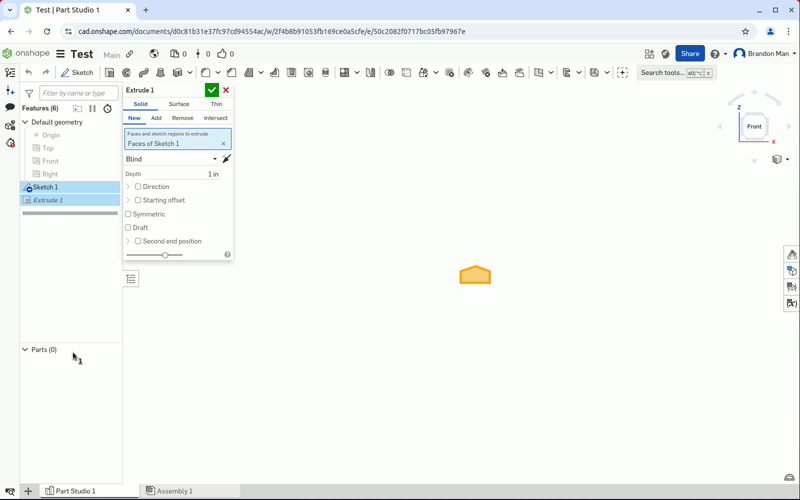
mouse_move(143, 106)
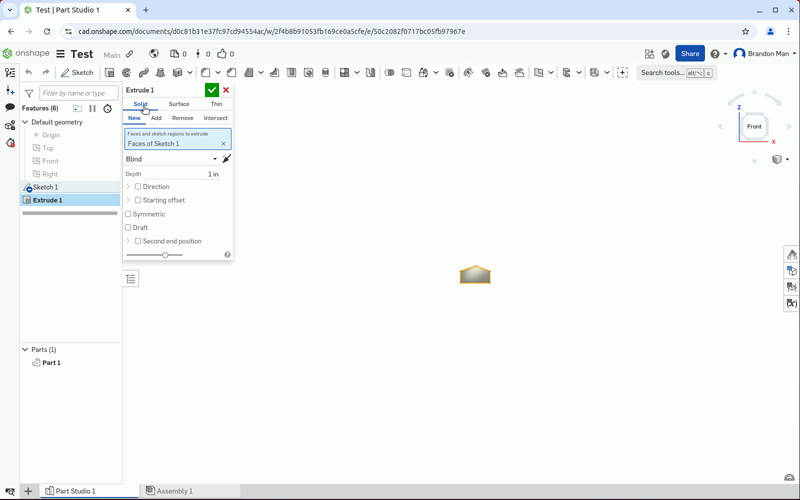
click(143, 106)
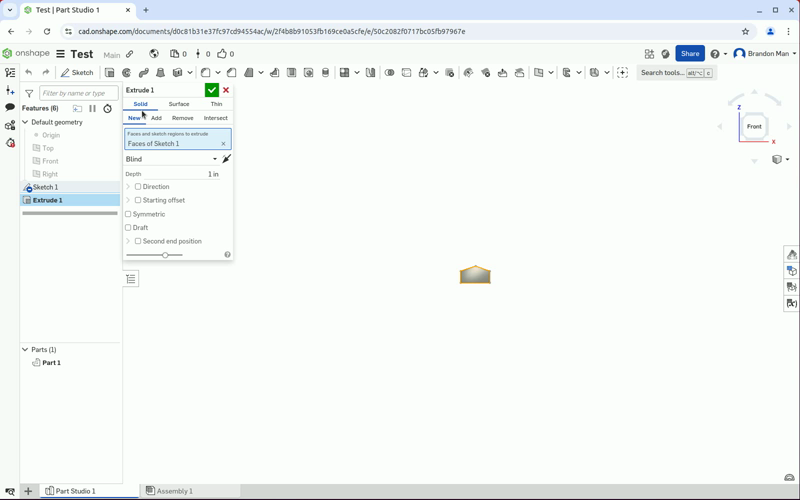
mouse_move(137, 120)
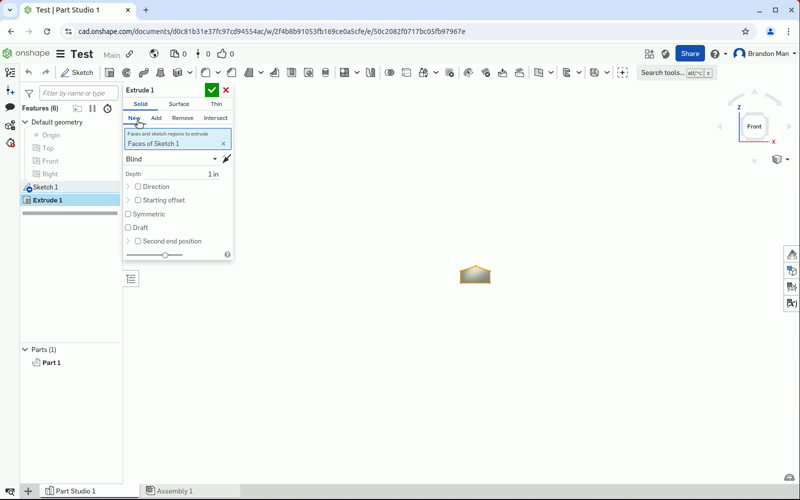
click(137, 120)
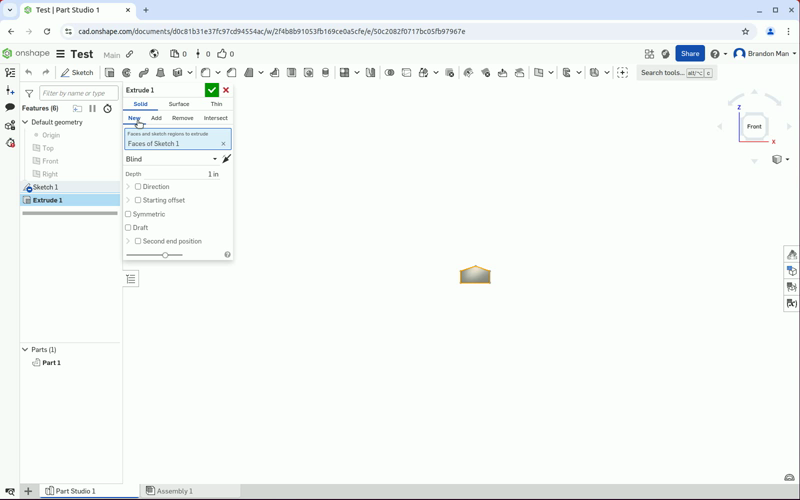
key(tab, 4)
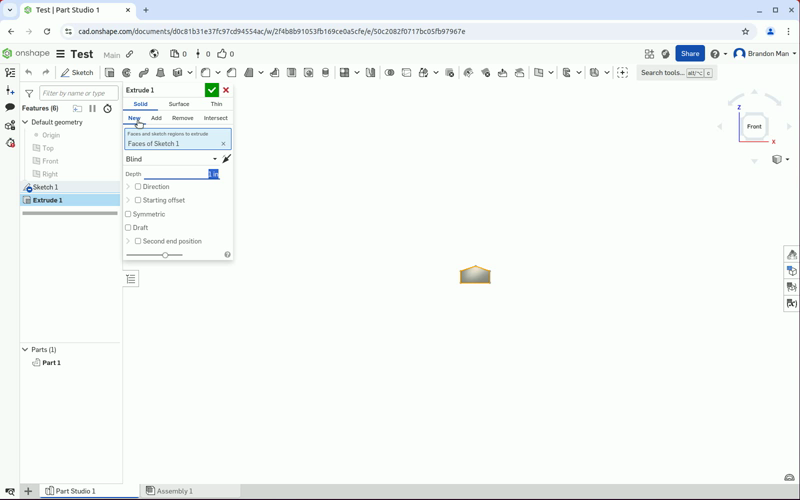
text(-22.627)
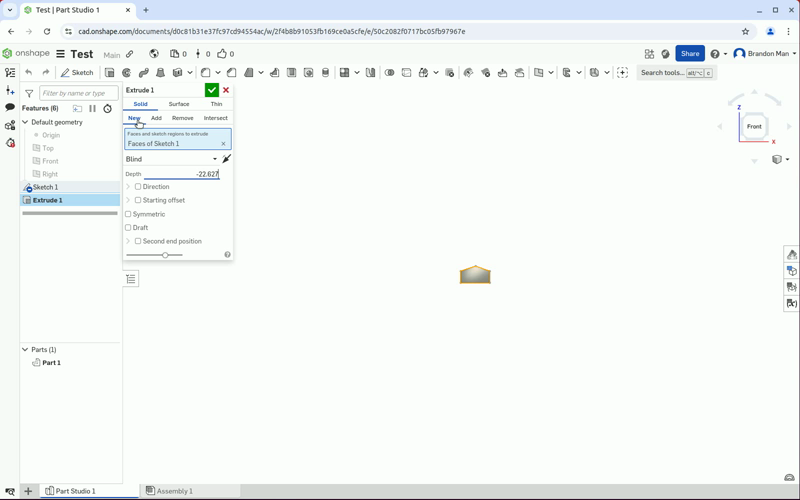
key(enter)
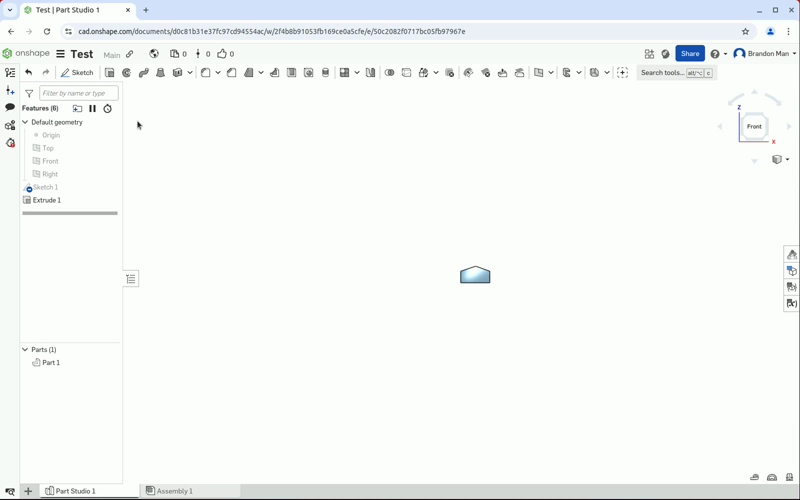
key(shift+h)
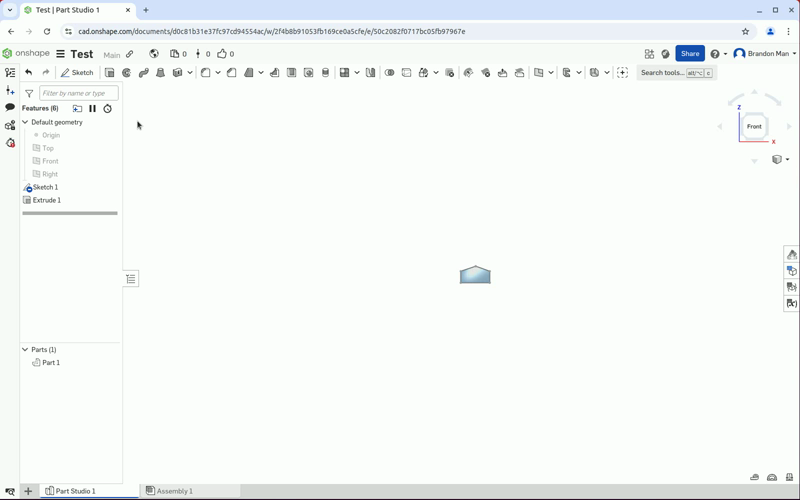
key(shift+h)
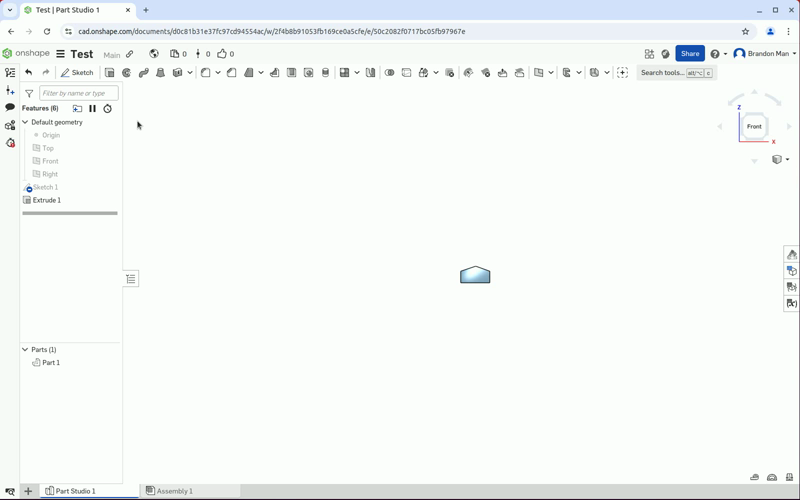
mouse_move(73, 189)
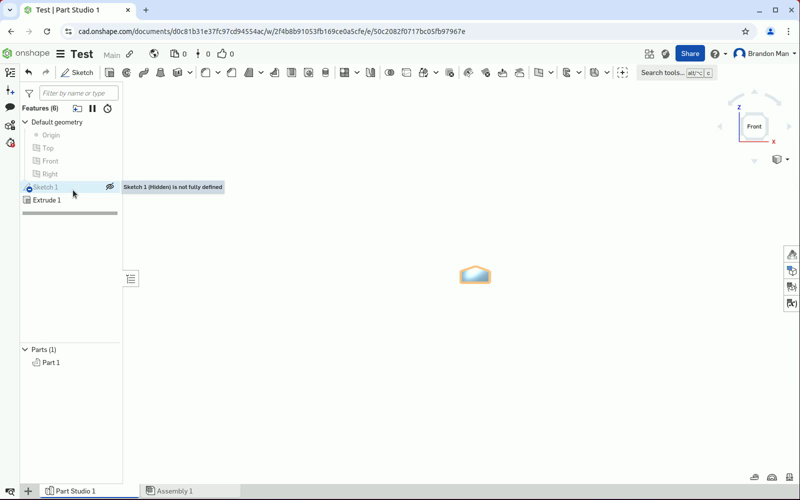
click(73, 189)
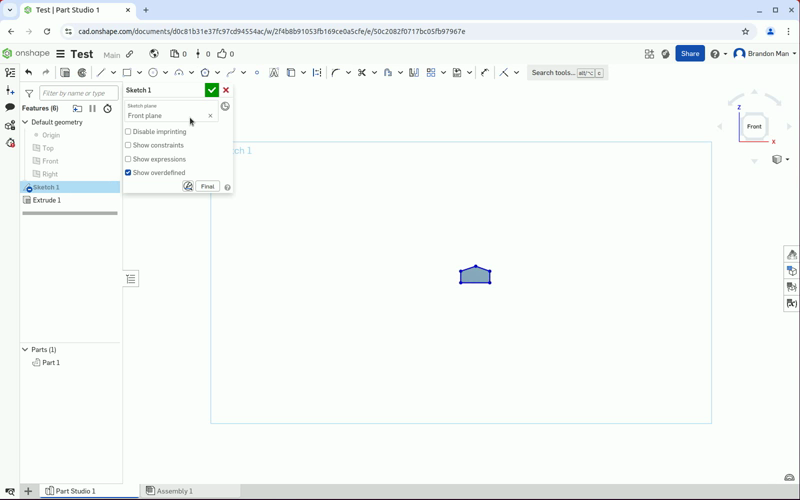
mouse_move(229, 92)
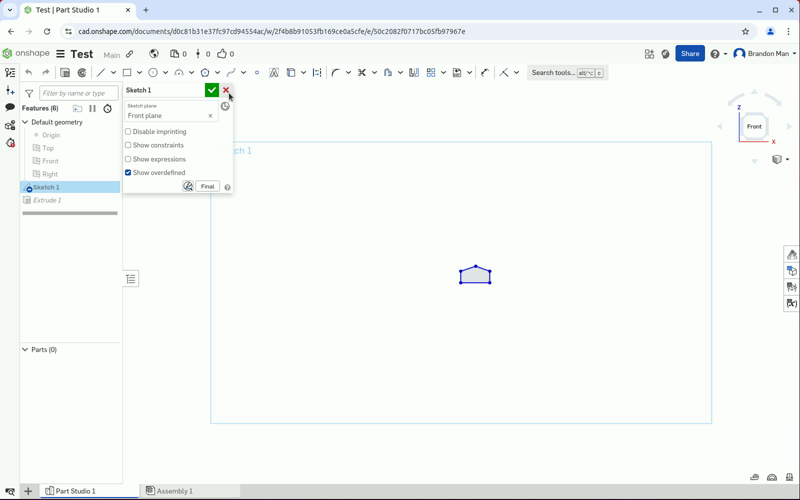
click(229, 92)
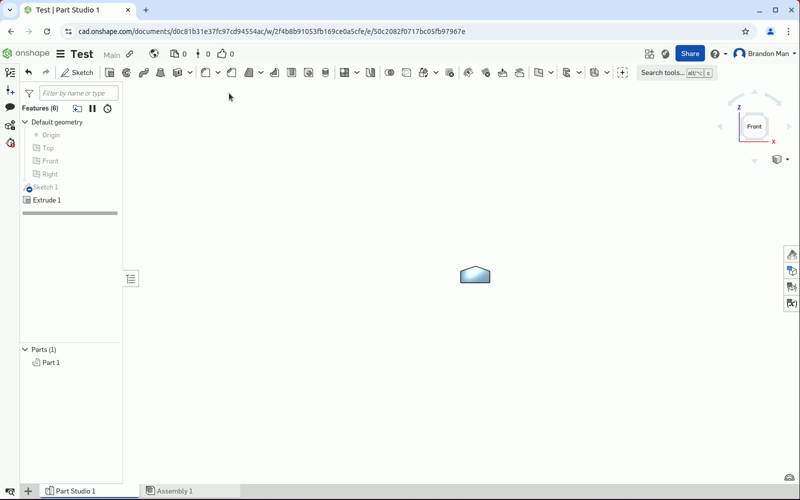
mouse_move(73, 352)
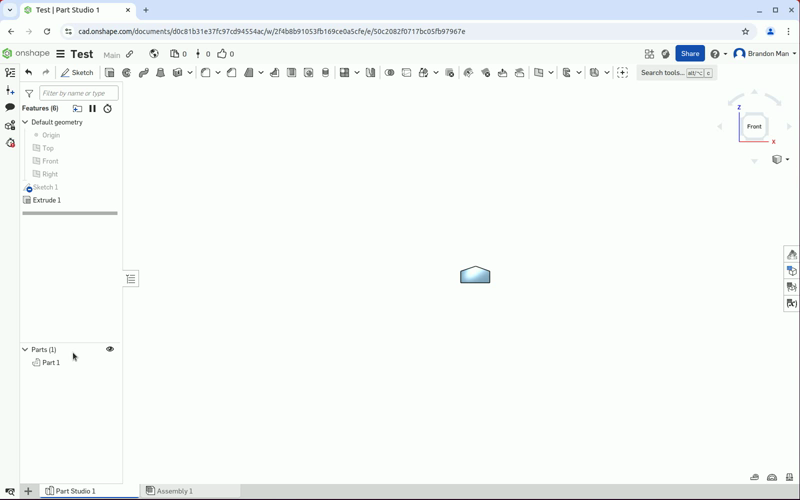
key(y)
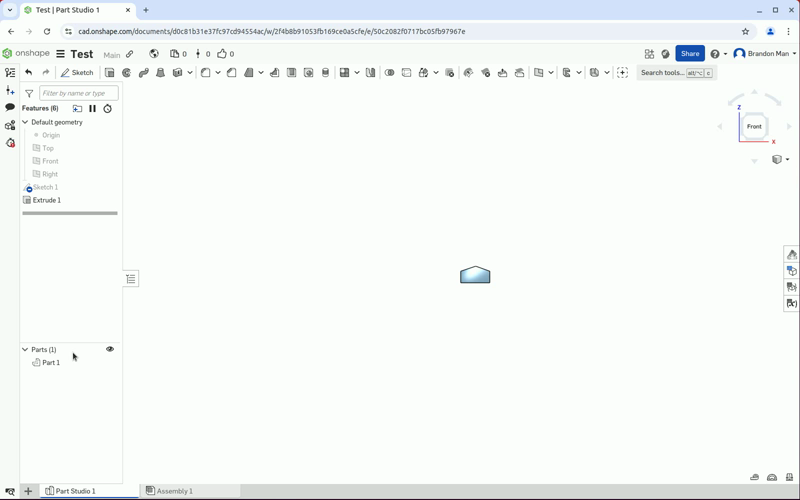
key(shift+p)
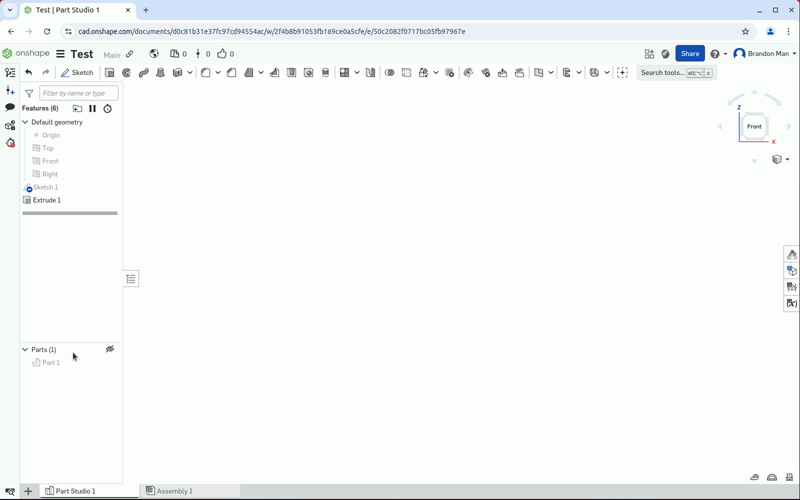
key(space)
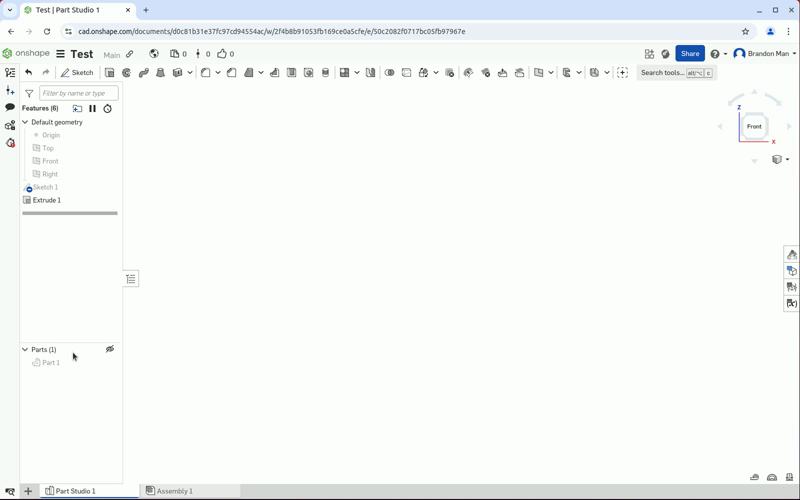
key_down(shift)
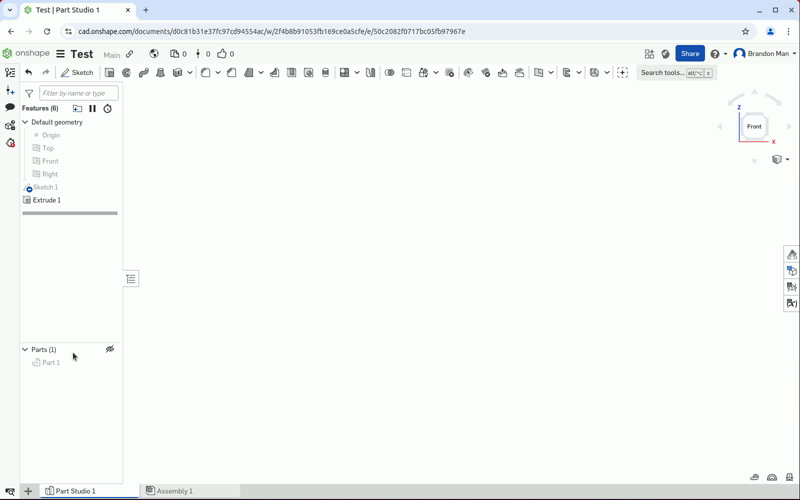
key(down)
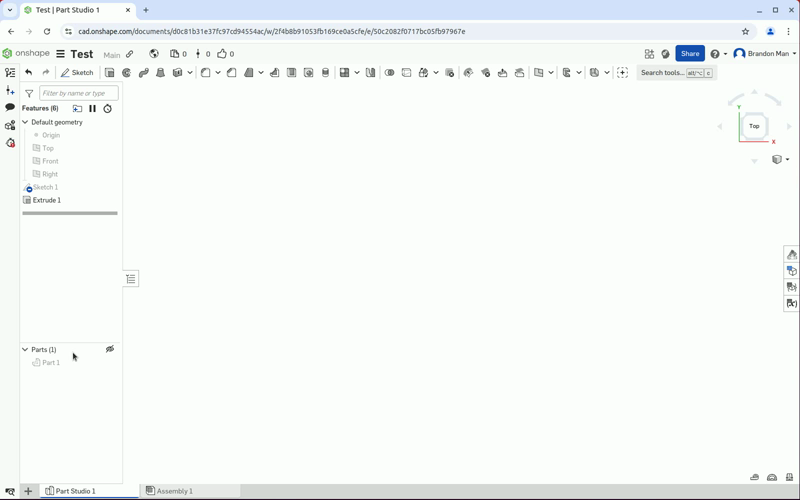
key_up(shift)
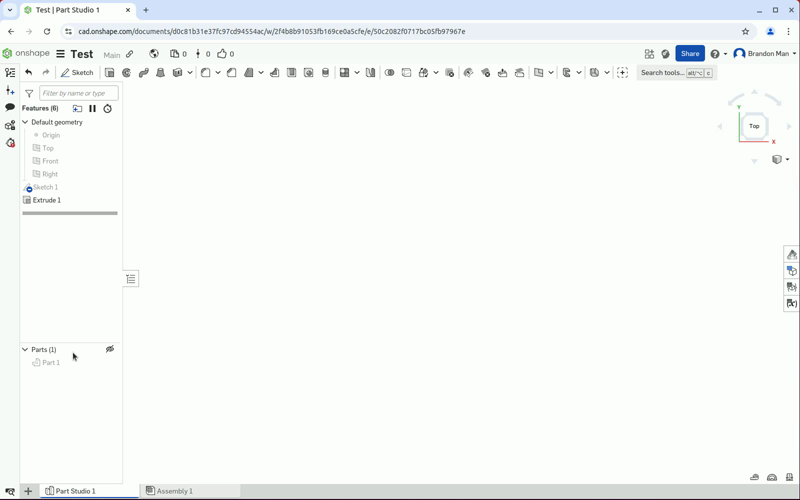
mouse_move(73, 352)
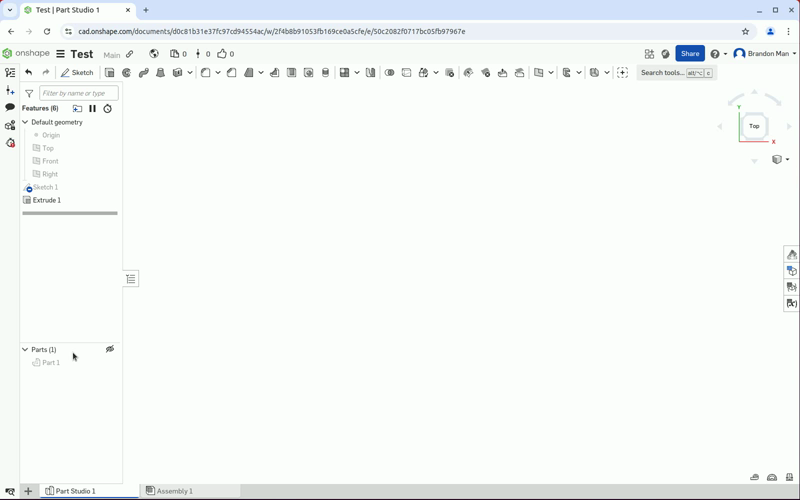
key(shift+y)
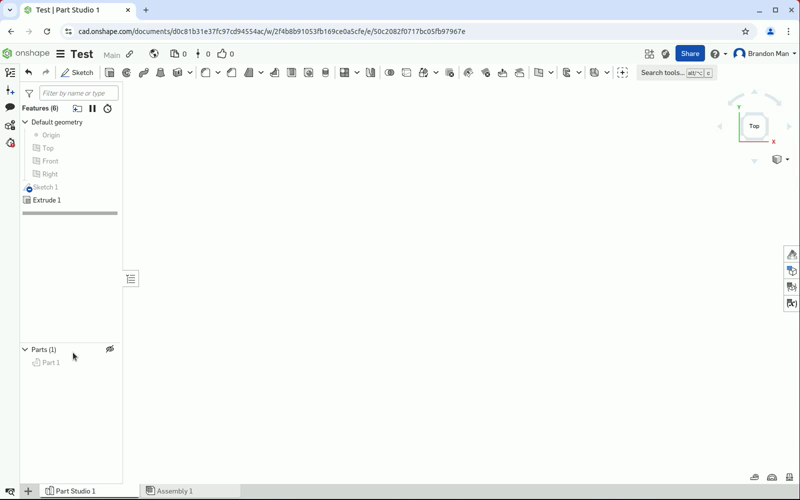
key(shift+s)
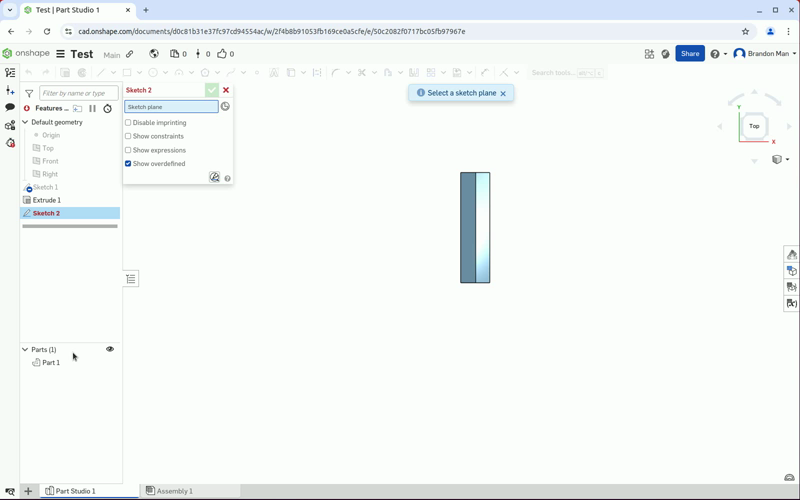
mouse_move(73, 150)
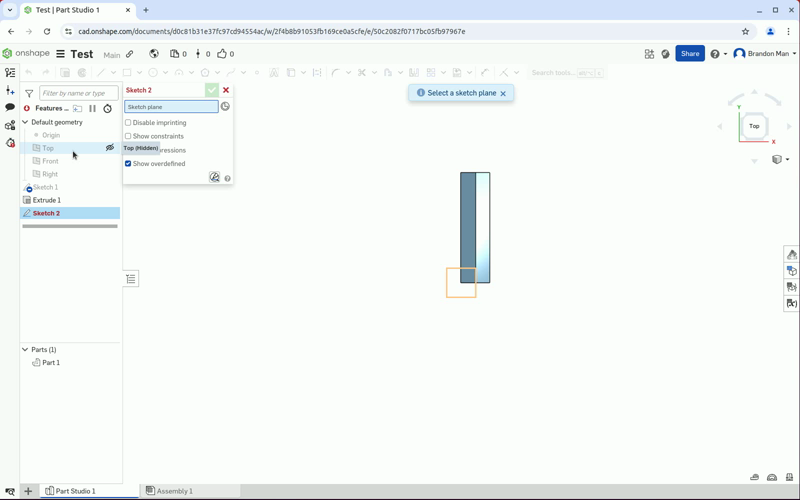
click(73, 150)
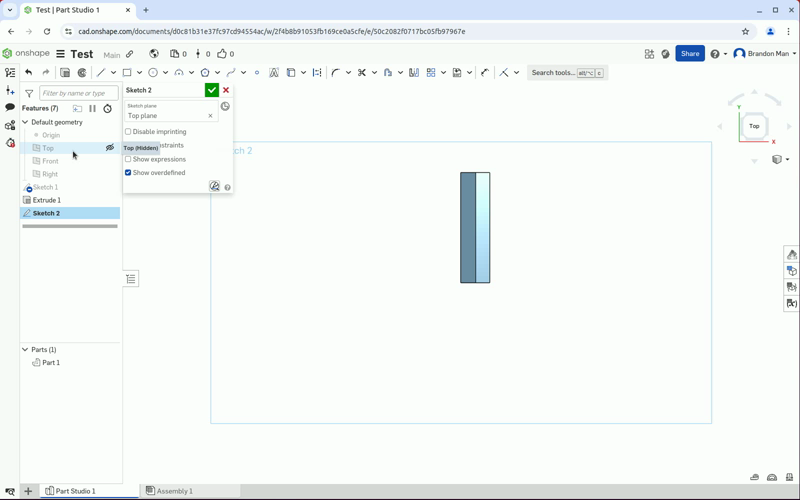
mouse_move(73, 352)
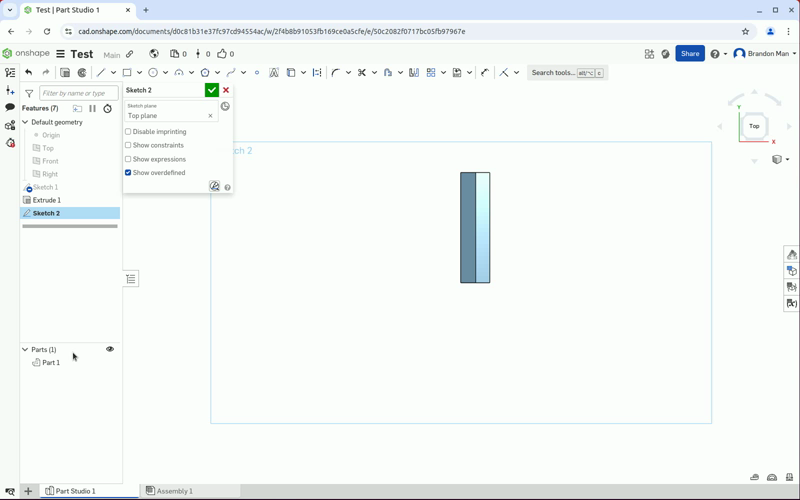
key(y)
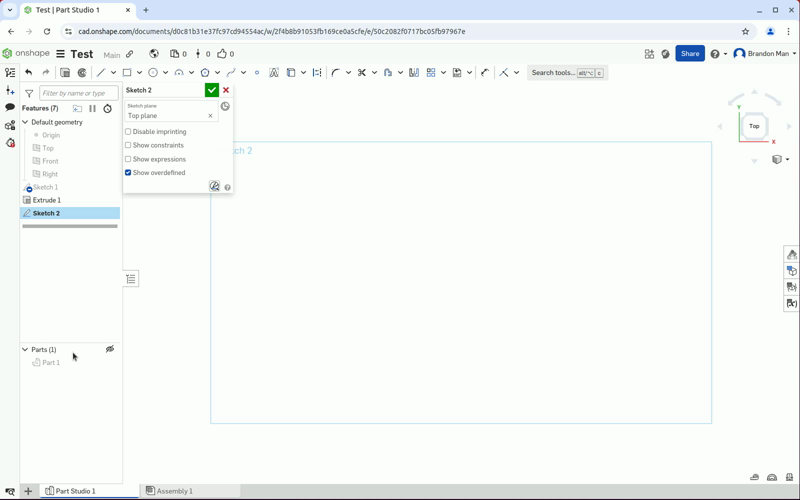
key(l)
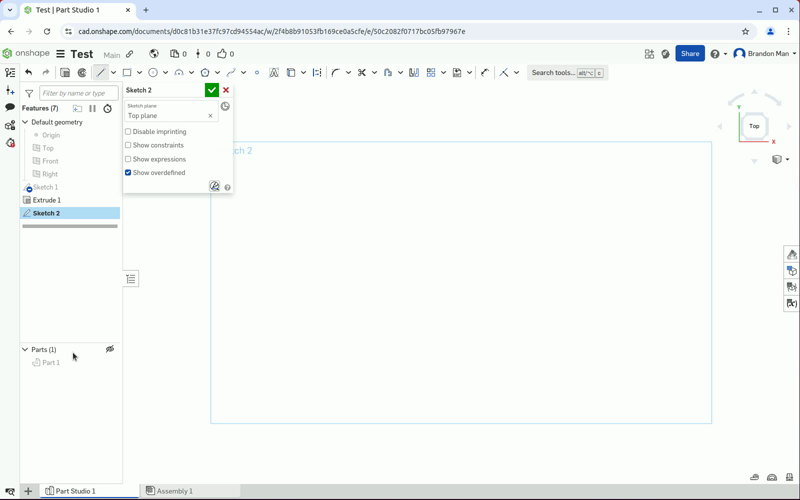
key_down(shift)
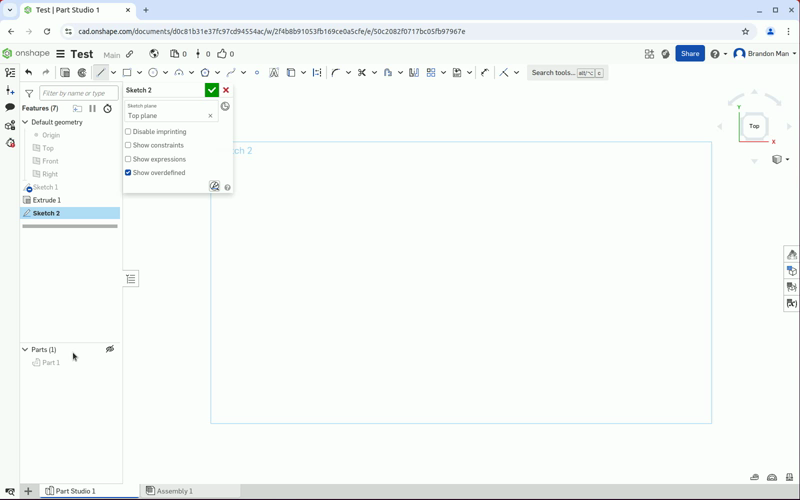
mouse_move(454, 237)
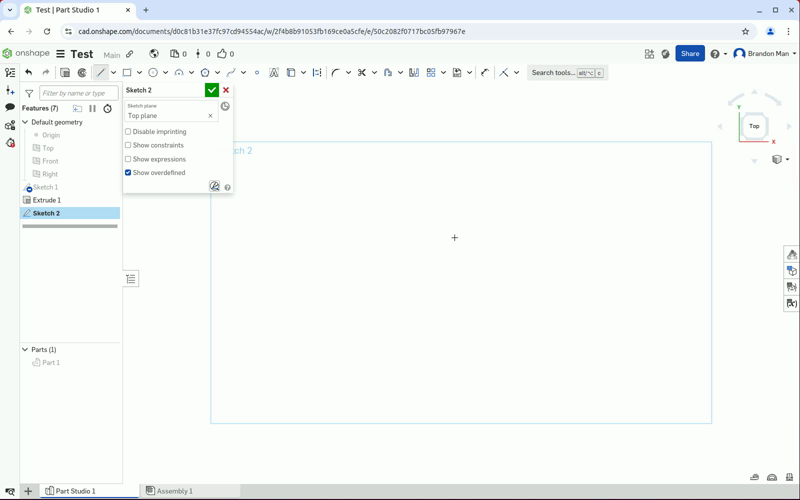
click(454, 237)
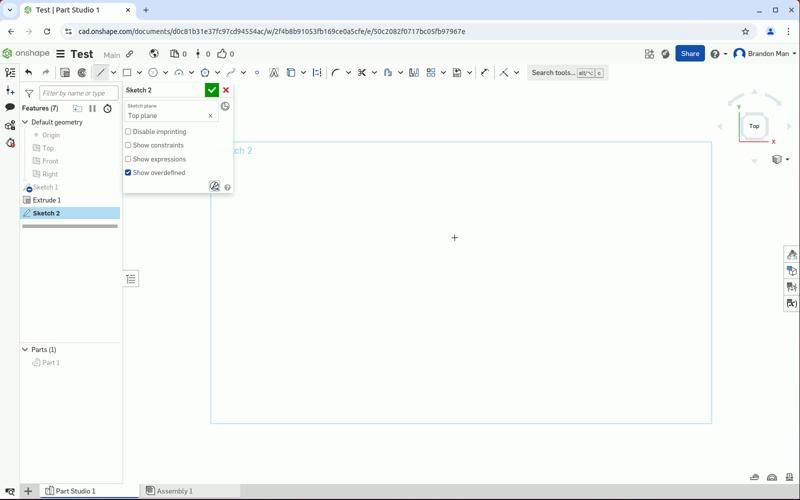
key_up(shift)
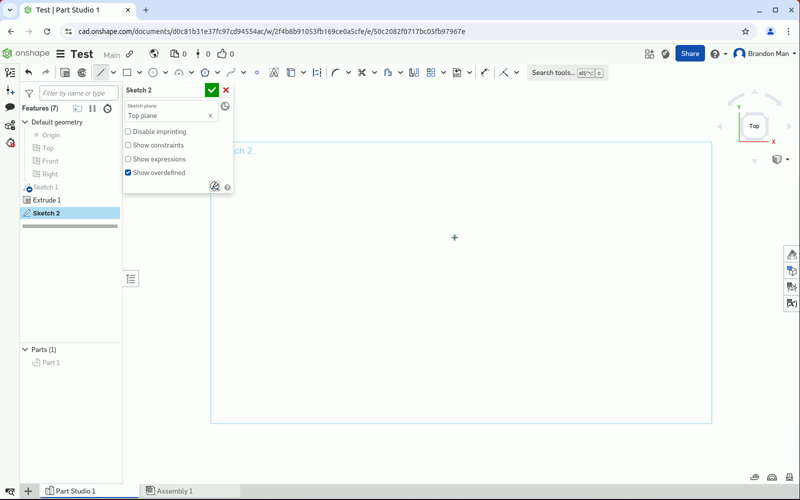
key_down(shift)
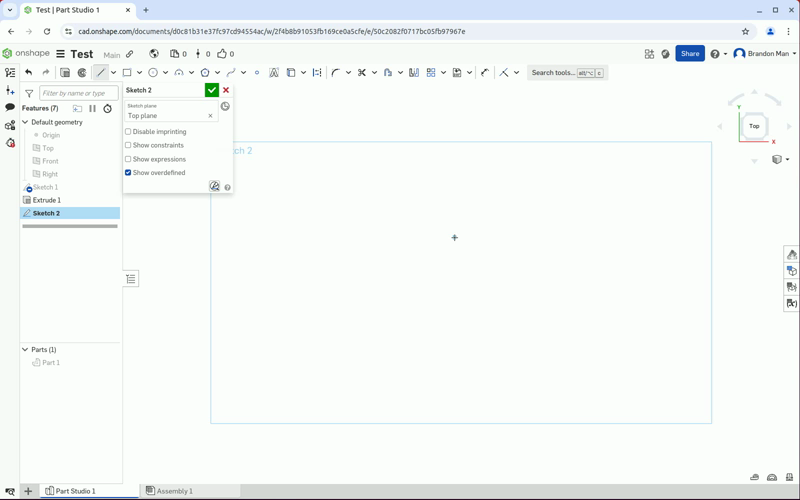
mouse_move(484, 237)
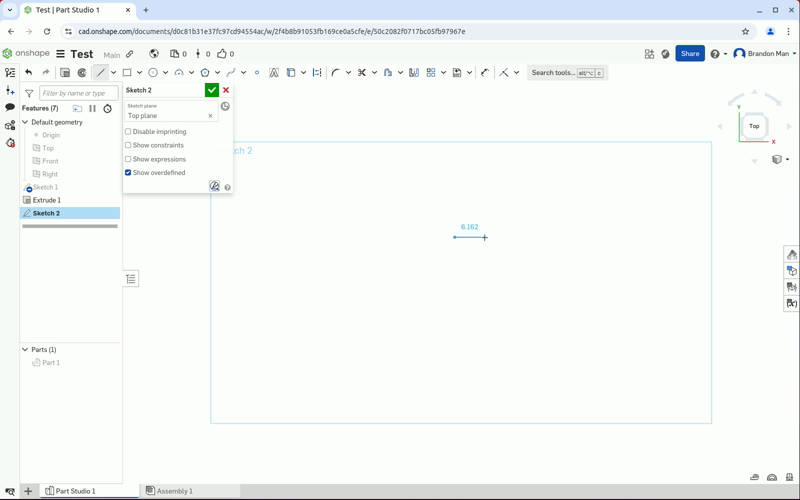
mouse_move(477, 237)
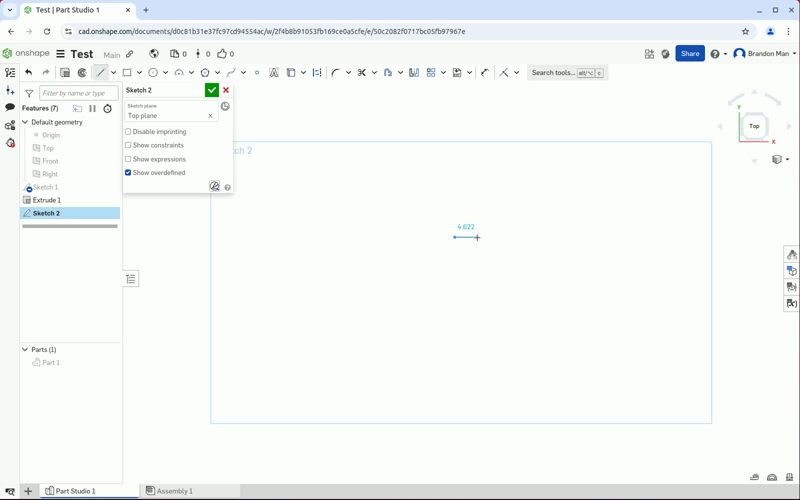
click(477, 237)
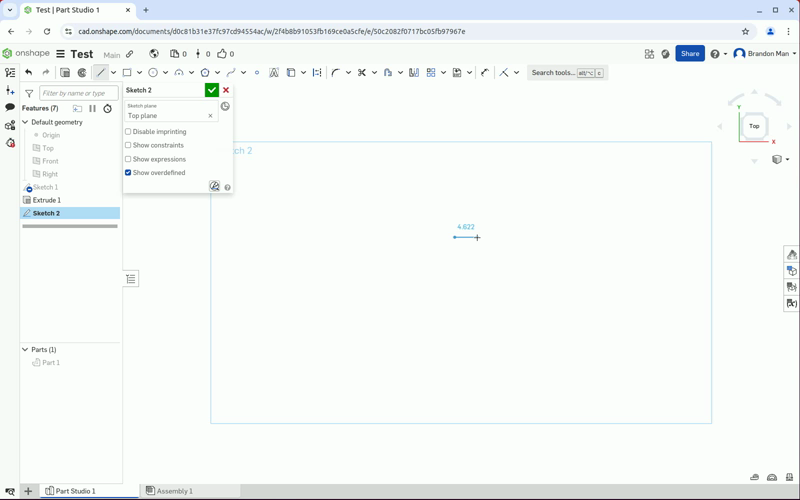
key_up(shift)
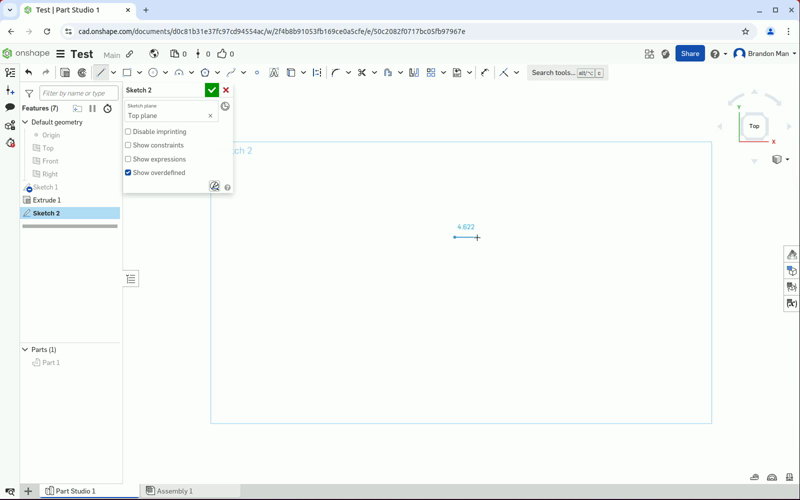
key_down(shift)
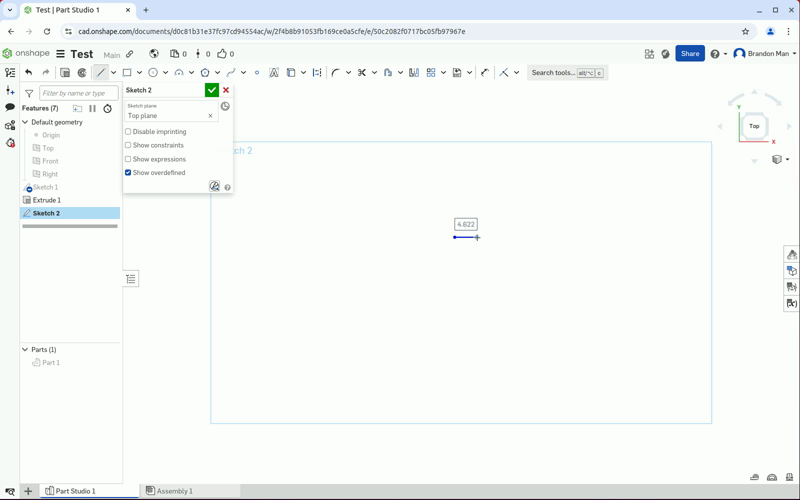
mouse_move(477, 174)
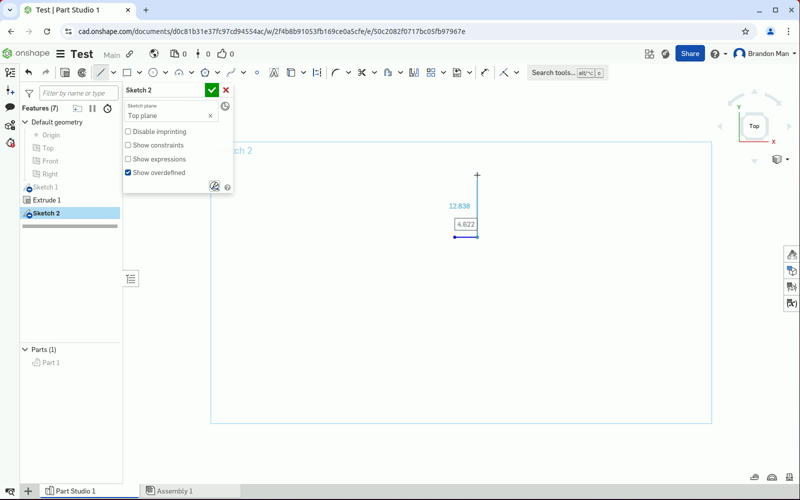
click(477, 174)
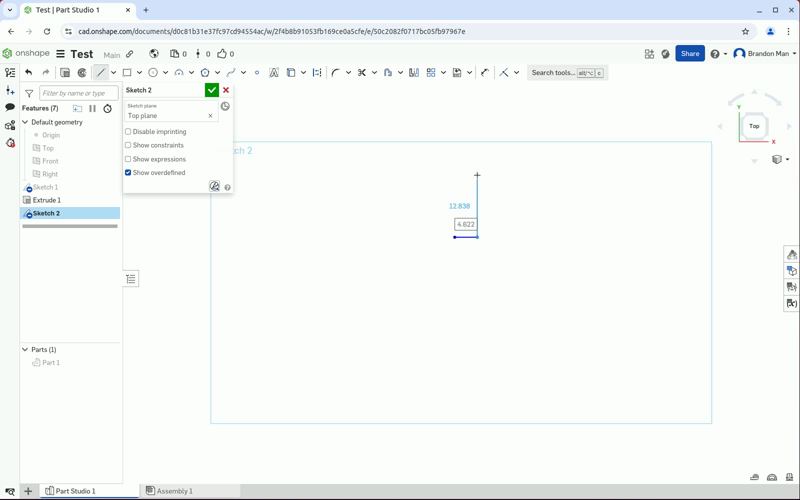
key_up(shift)
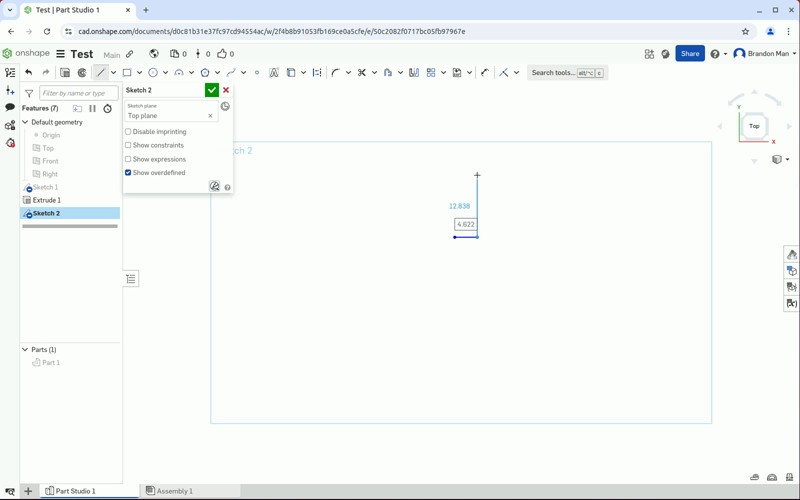
key_down(shift)
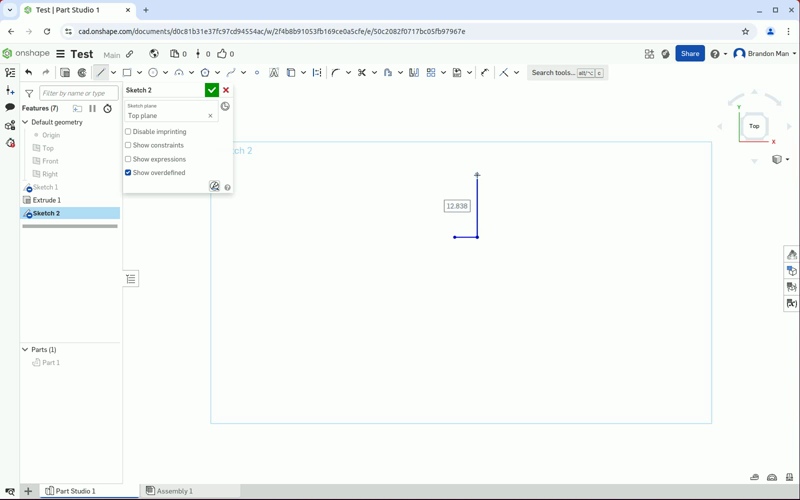
mouse_move(507, 174)
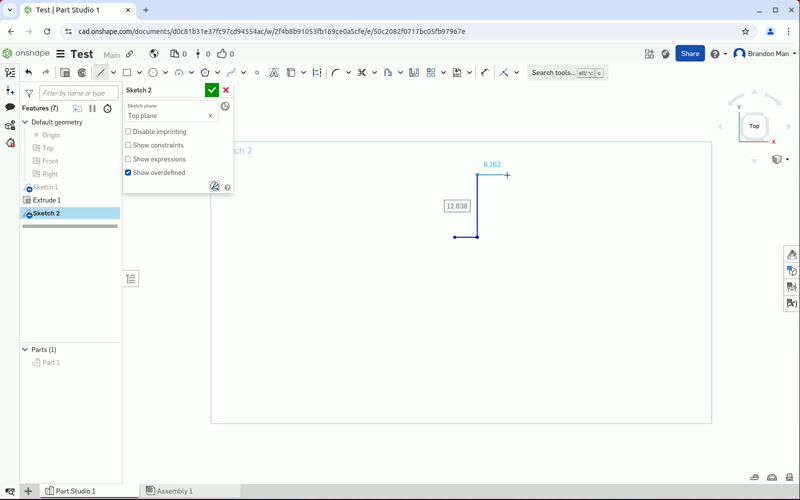
mouse_move(454, 174)
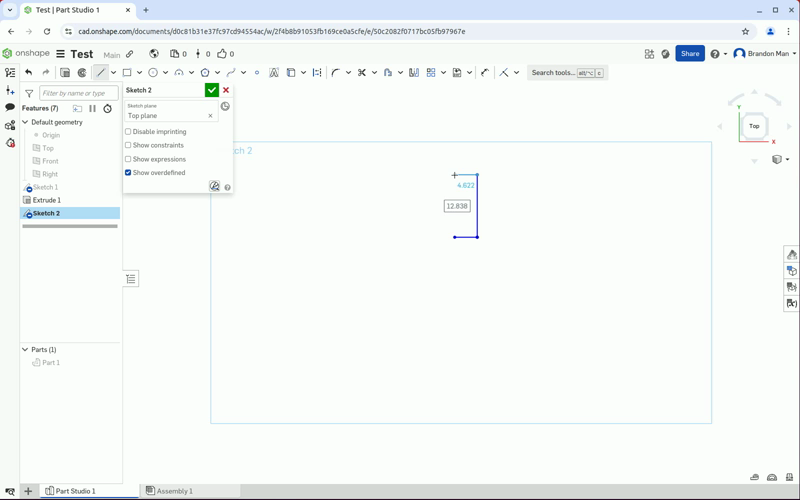
click(454, 174)
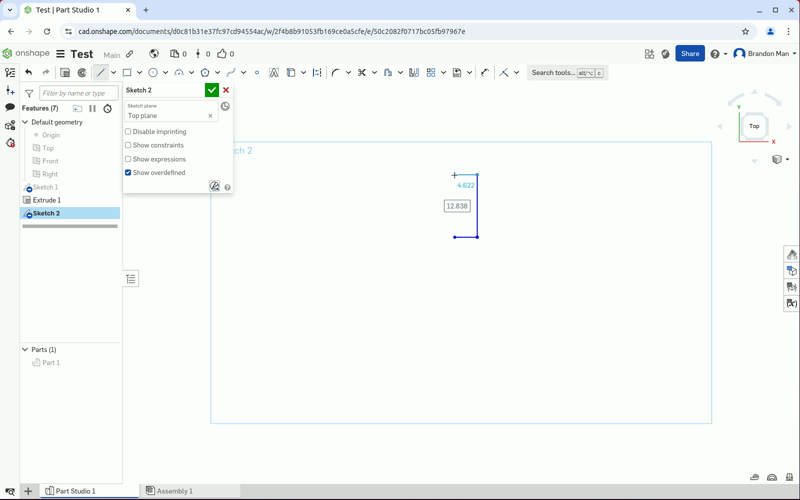
key_up(shift)
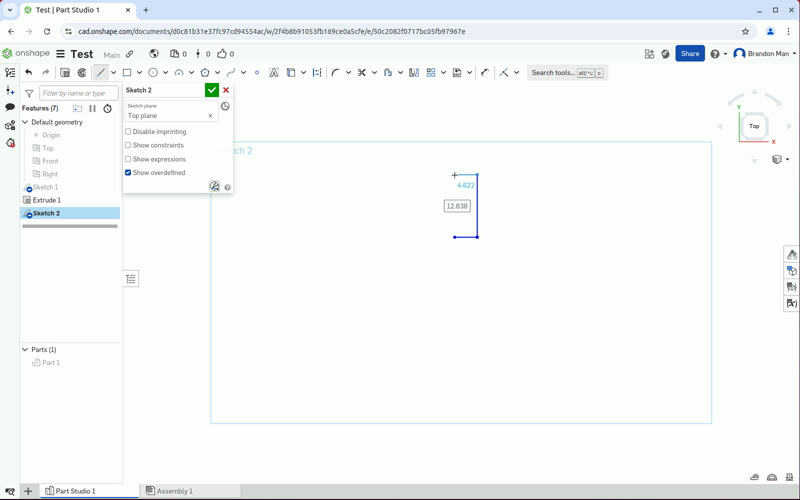
key_down(shift)
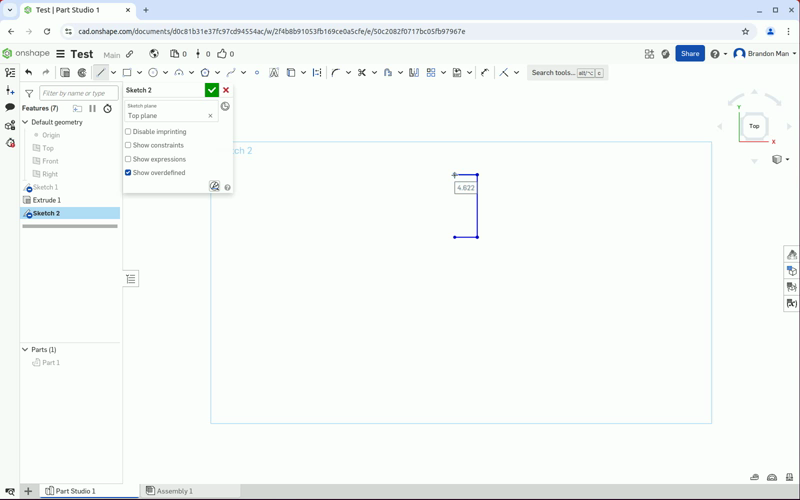
mouse_move(454, 237)
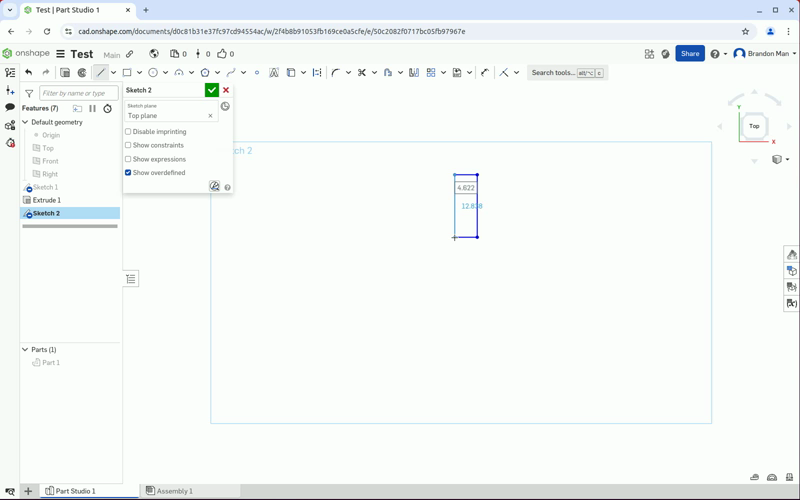
key_up(shift)
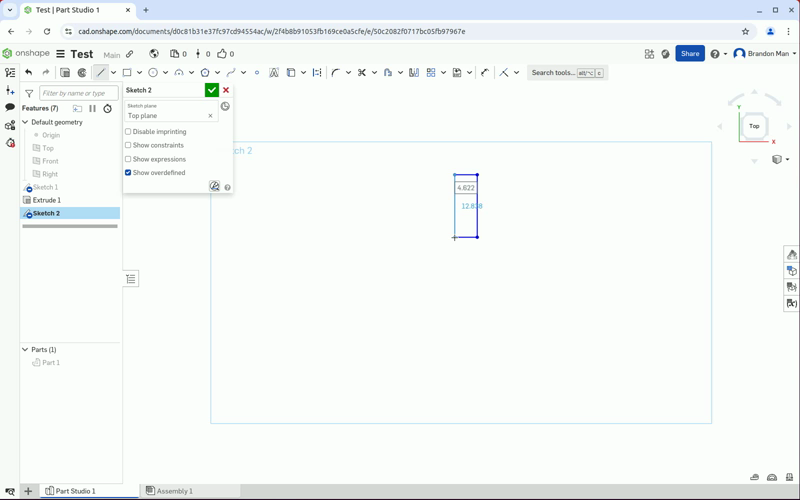
click(454, 237)
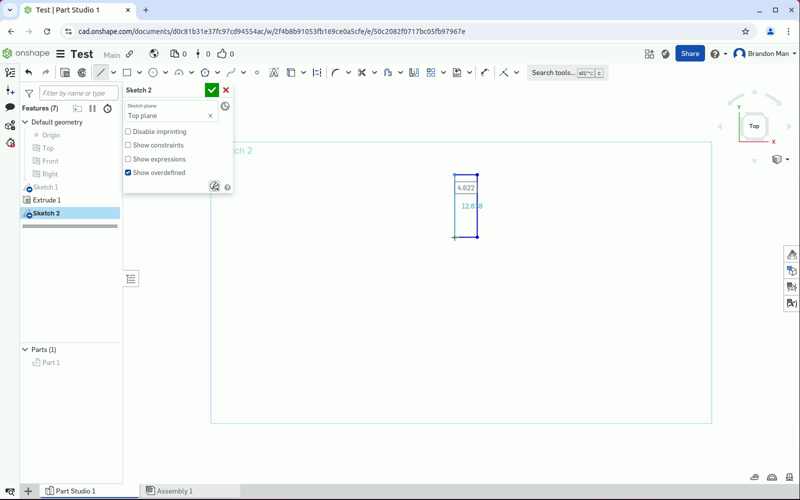
key(esc)
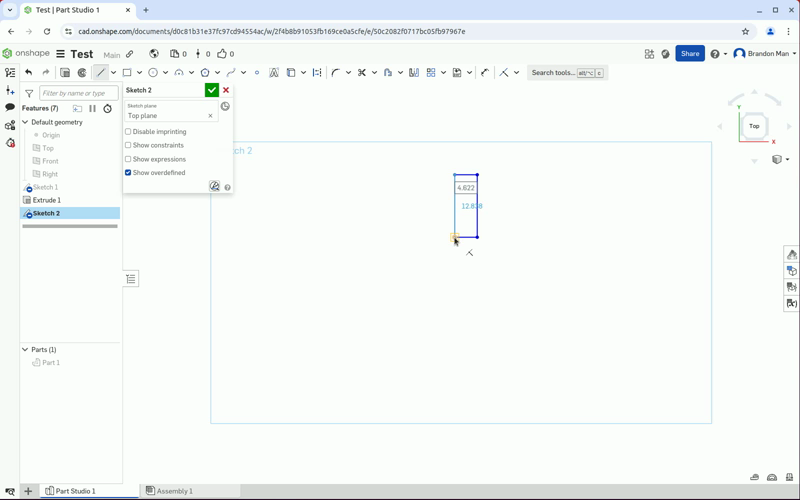
mouse_move(464, 212)
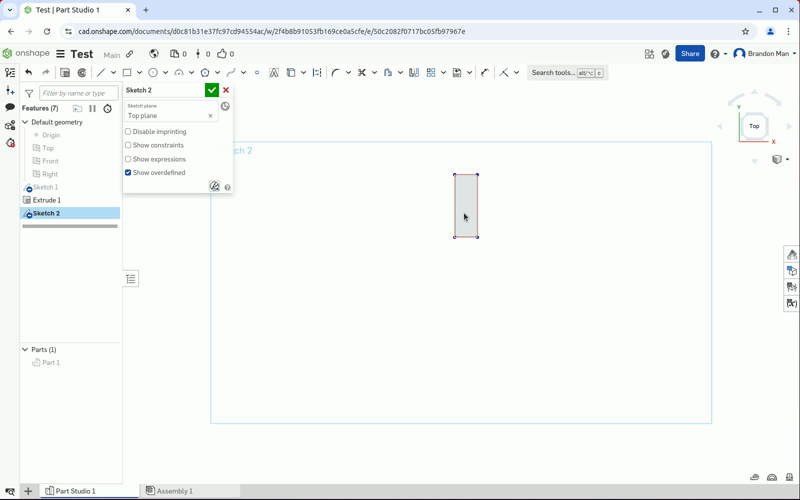
scroll(6)
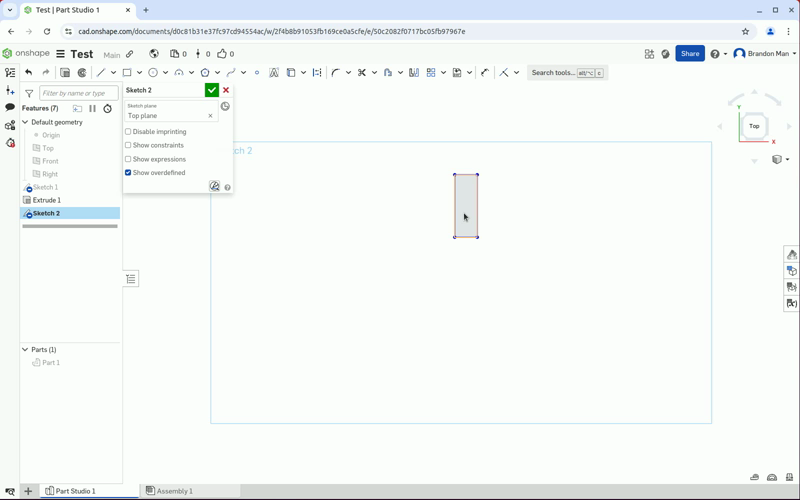
scroll(6)
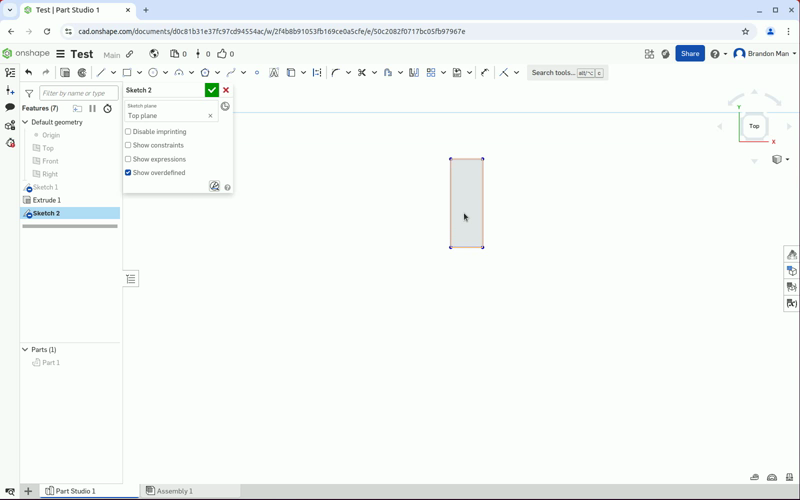
scroll(6)
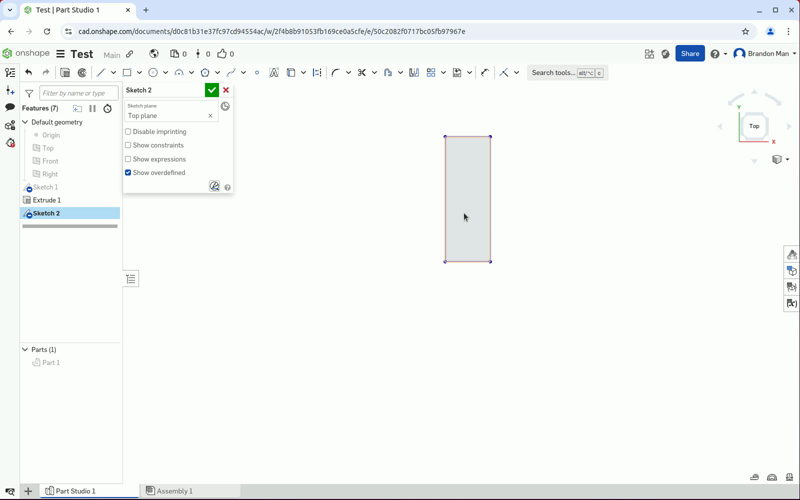
scroll(6)
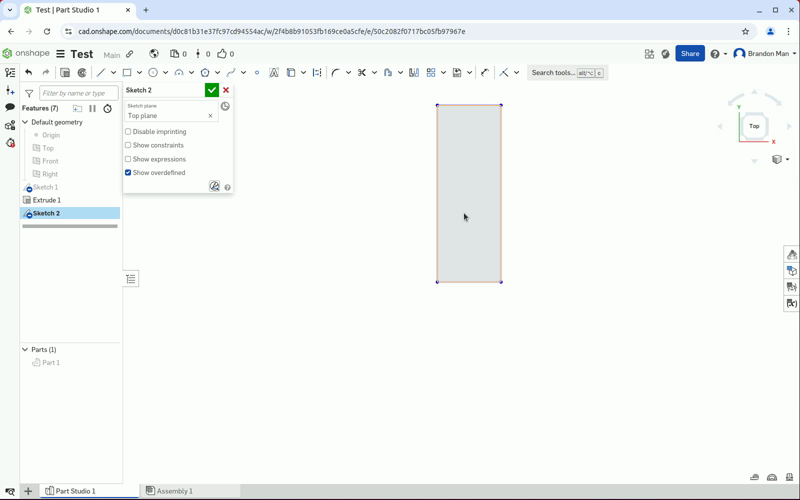
scroll(6)
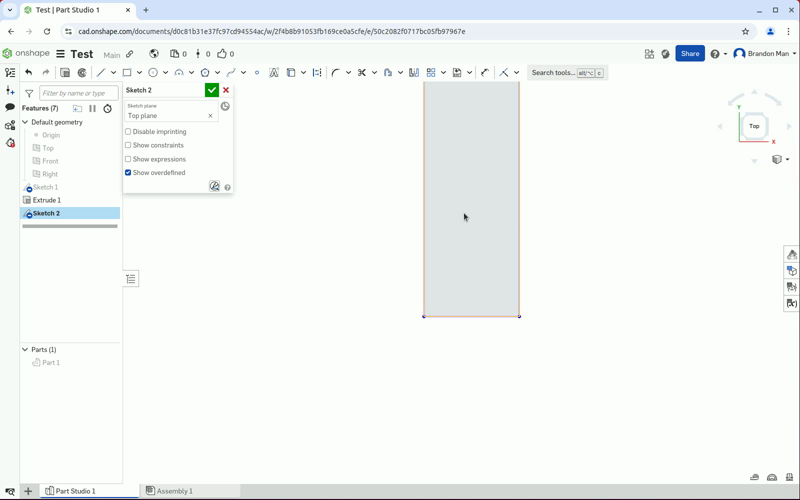
scroll(6)
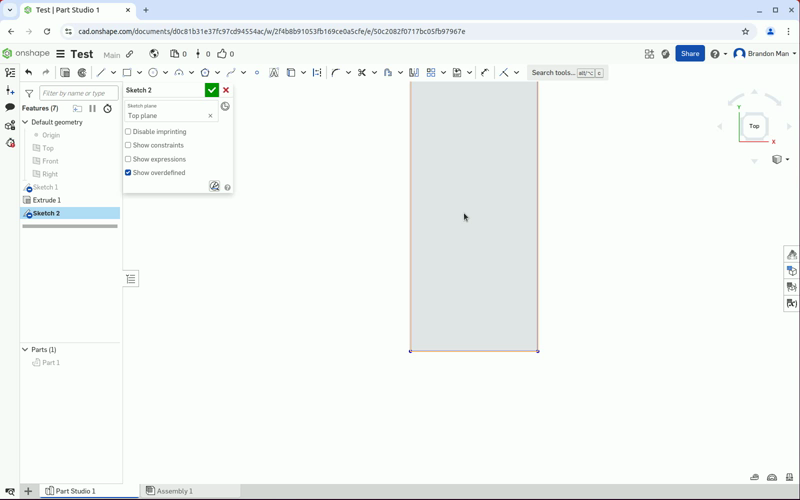
scroll(6)
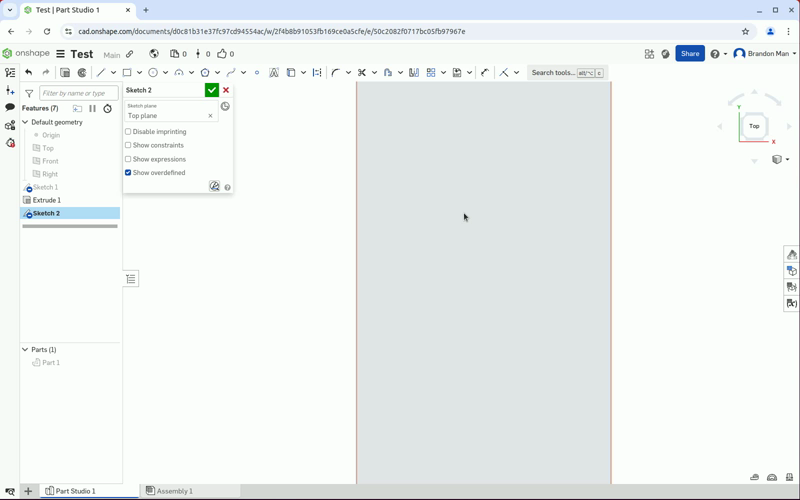
click(464, 212)
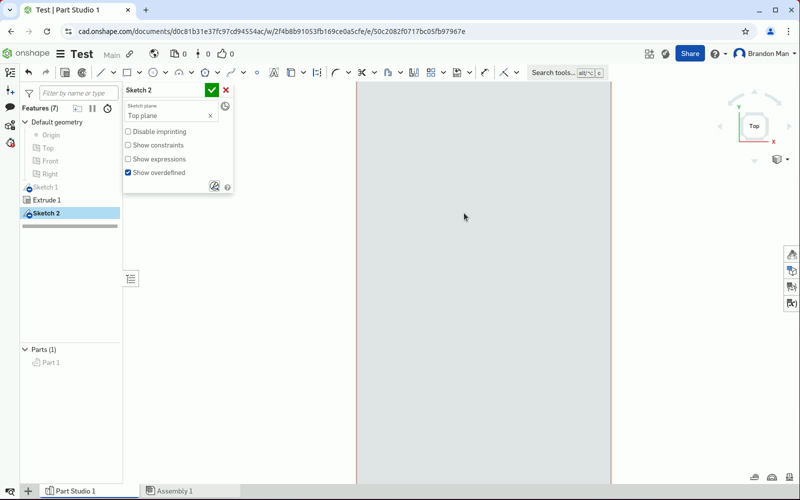
scroll(-6)
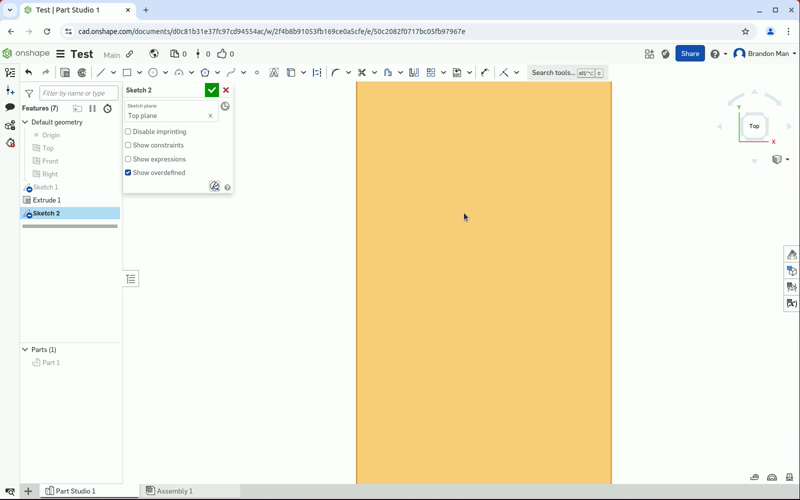
scroll(-6)
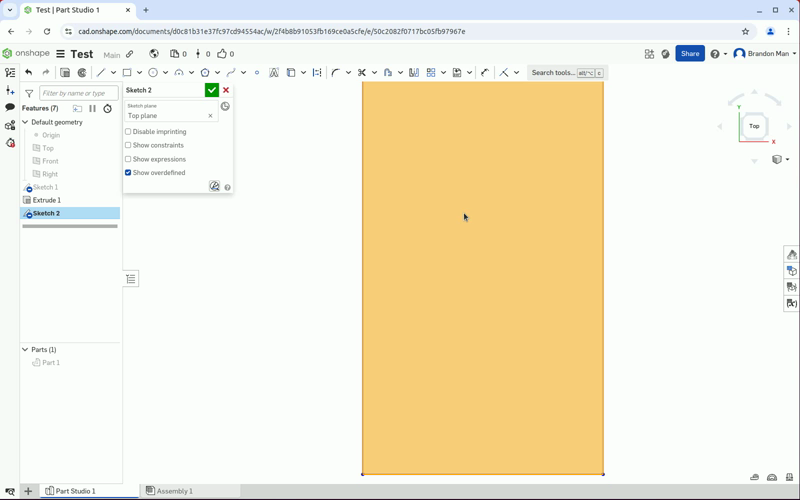
scroll(-6)
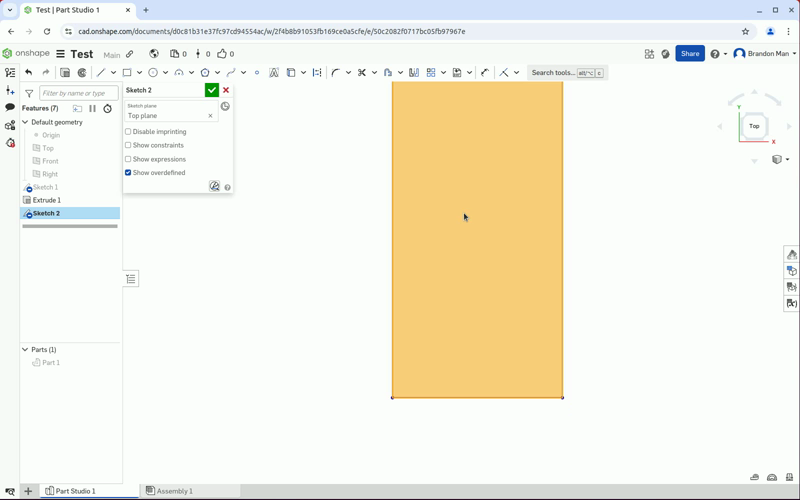
scroll(-6)
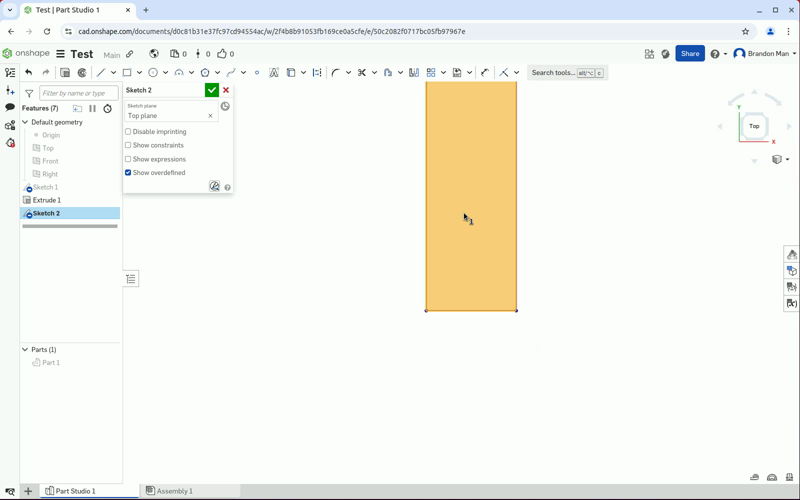
scroll(-6)
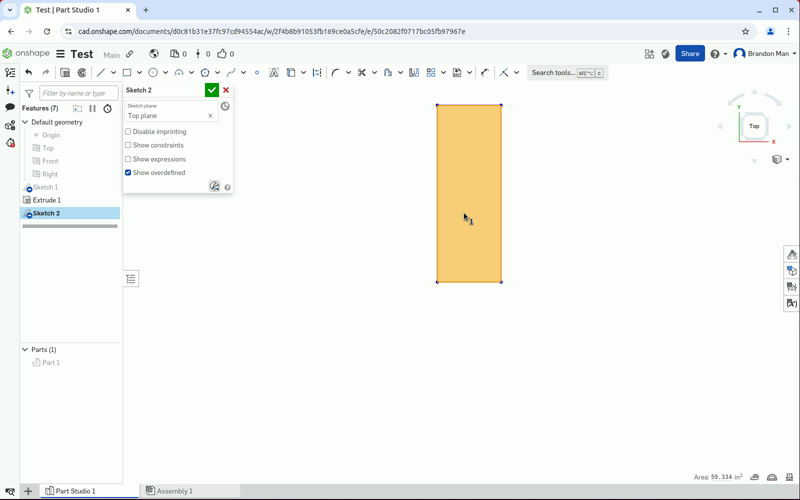
scroll(-6)
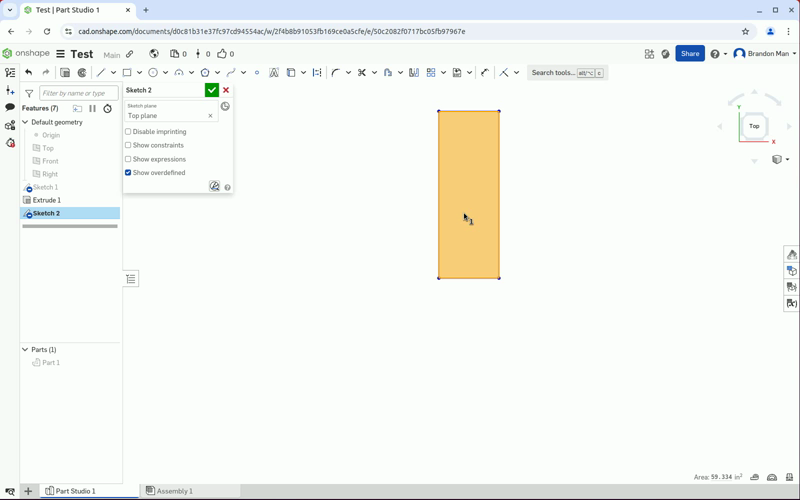
scroll(-6)
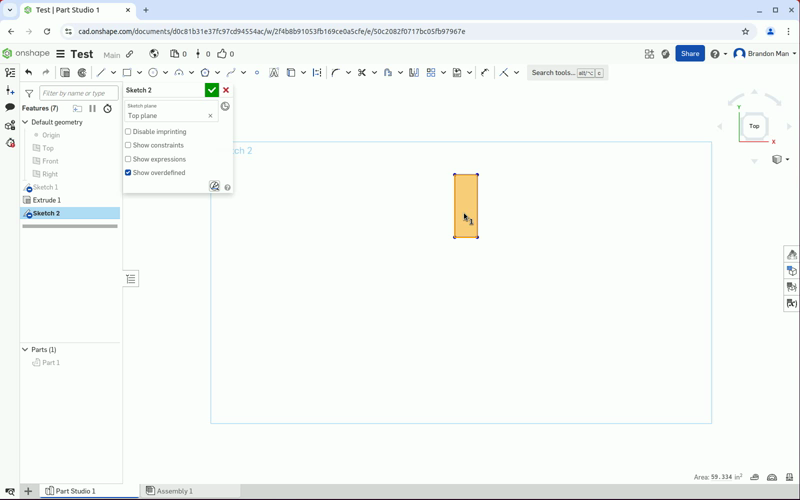
mouse_move(73, 352)
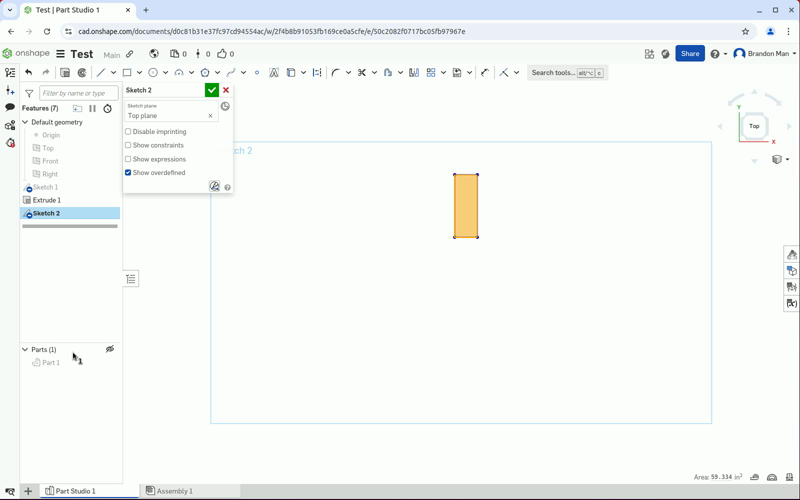
key(shift+y)
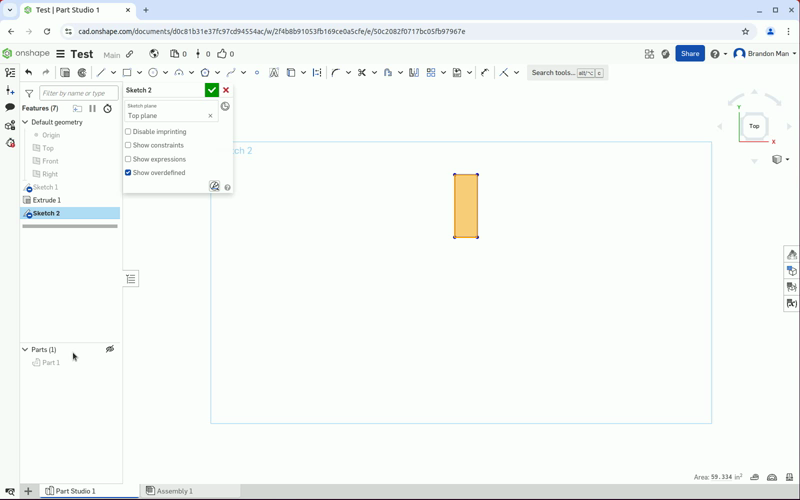
key(shift+e)
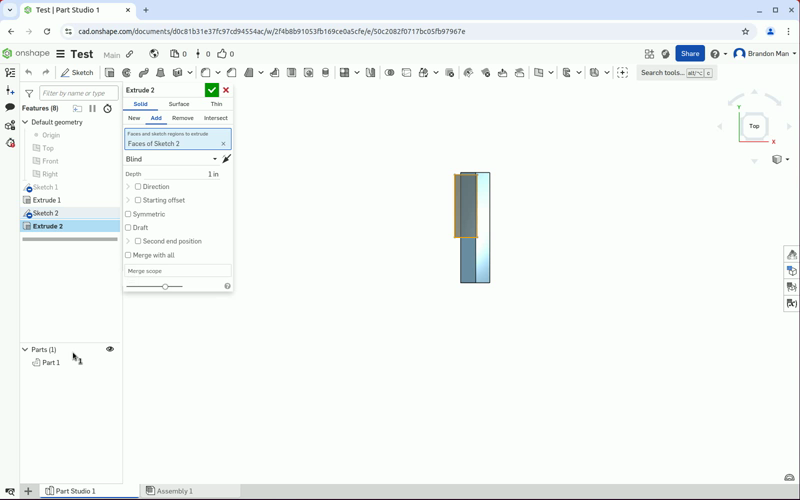
mouse_move(143, 106)
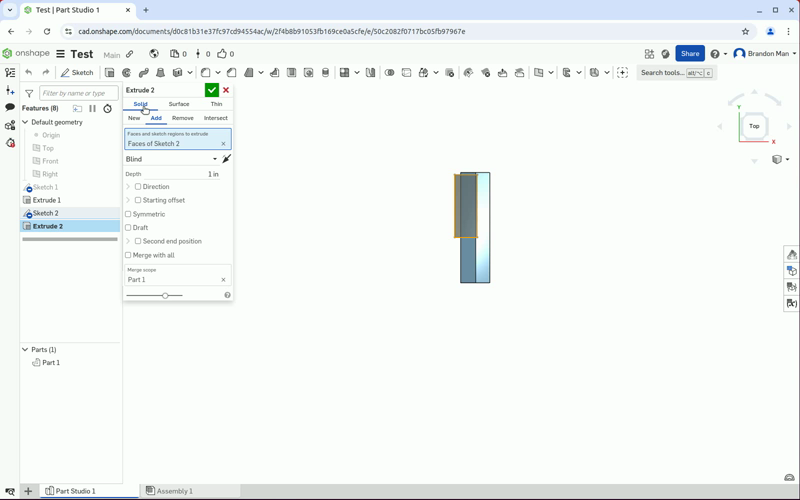
click(143, 106)
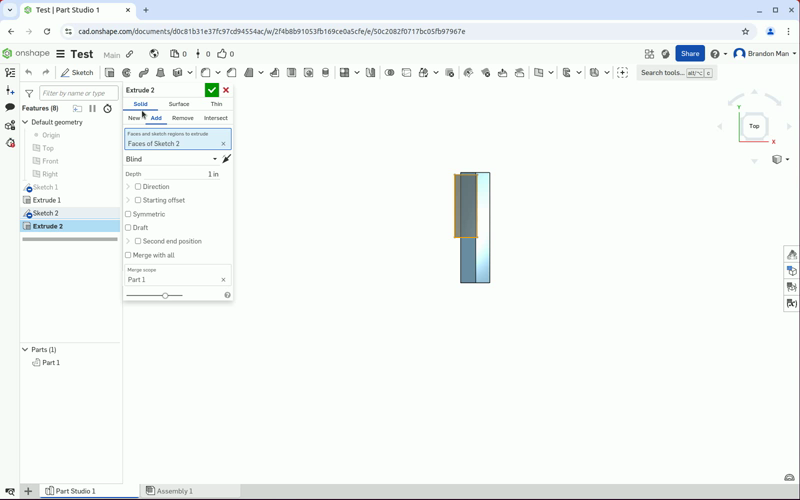
mouse_move(137, 120)
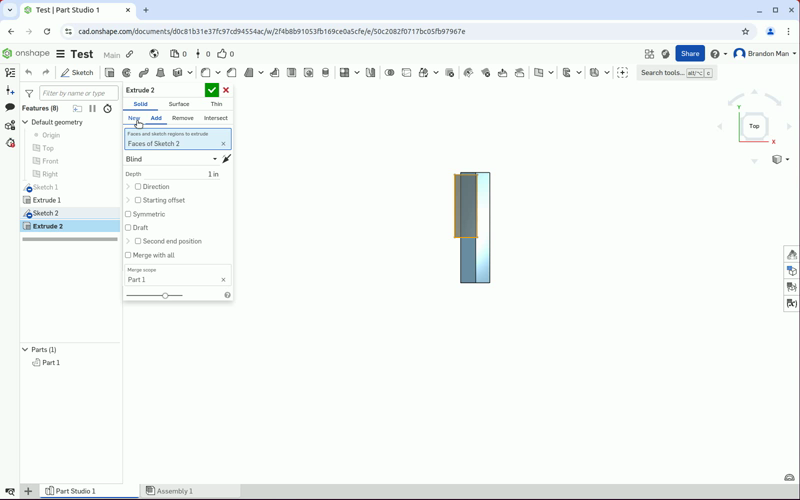
click(137, 120)
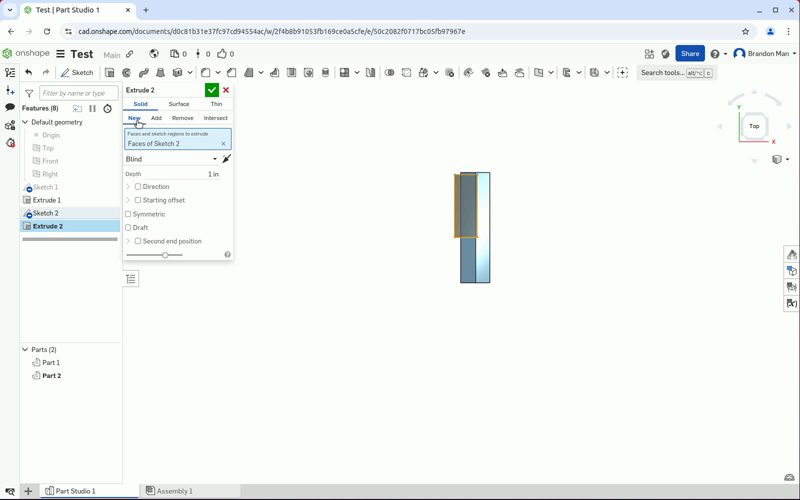
key(tab, 4)
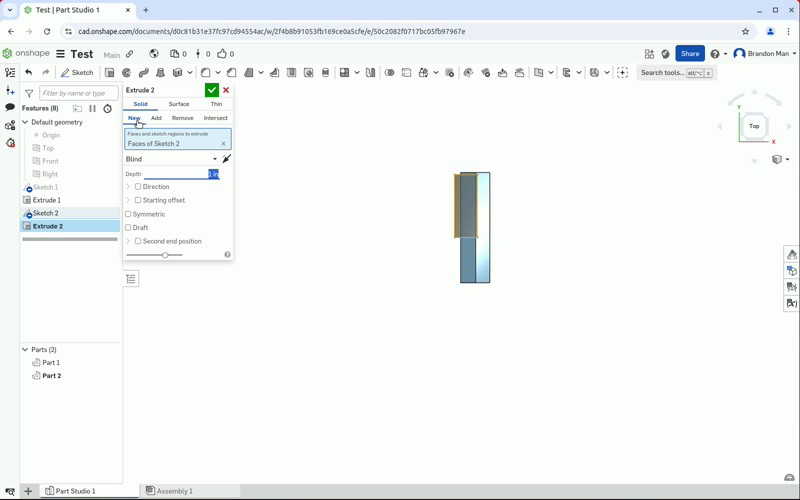
text(4.333)
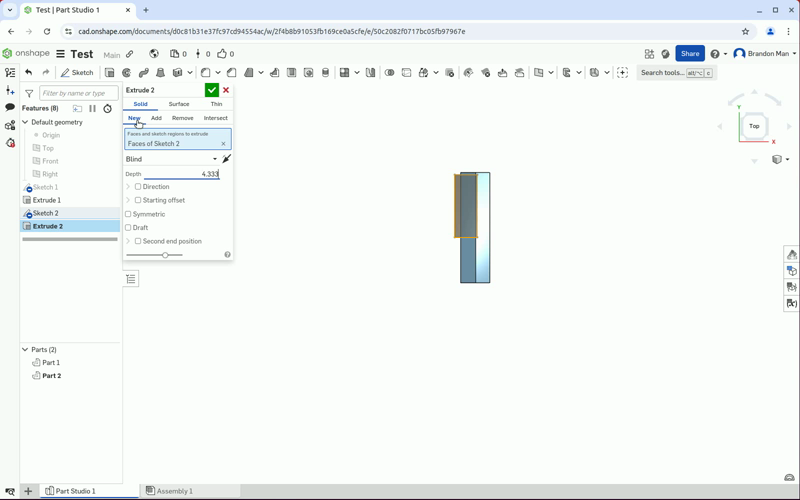
key(enter)
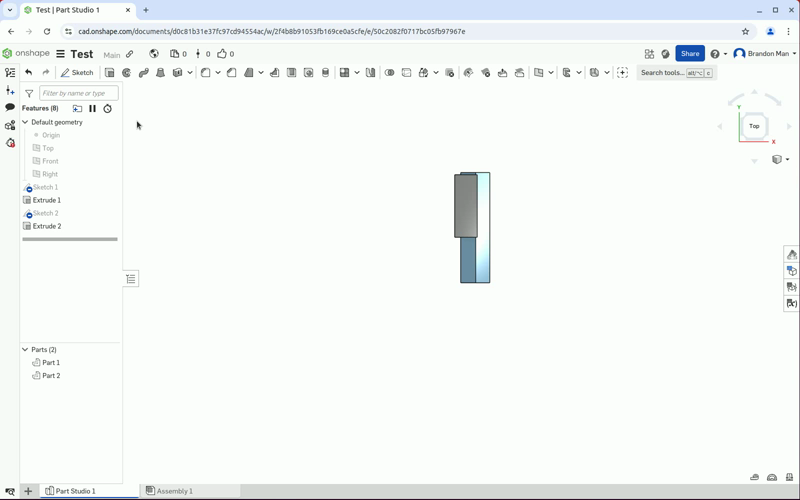
key(shift+h)
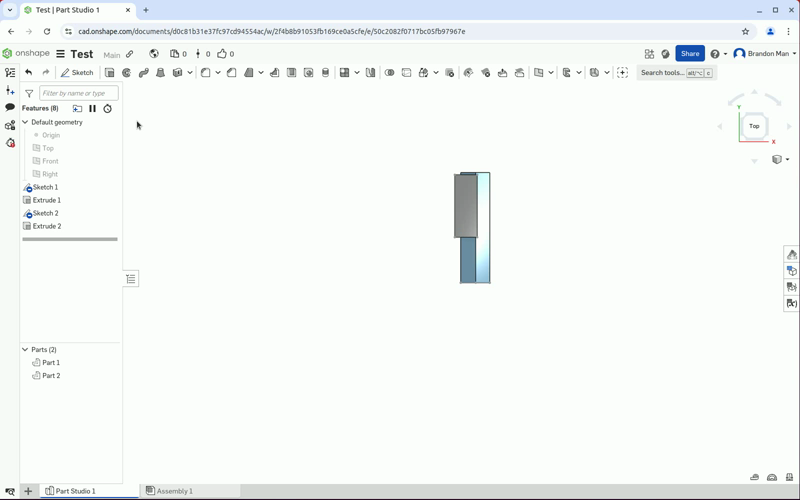
key(shift+h)
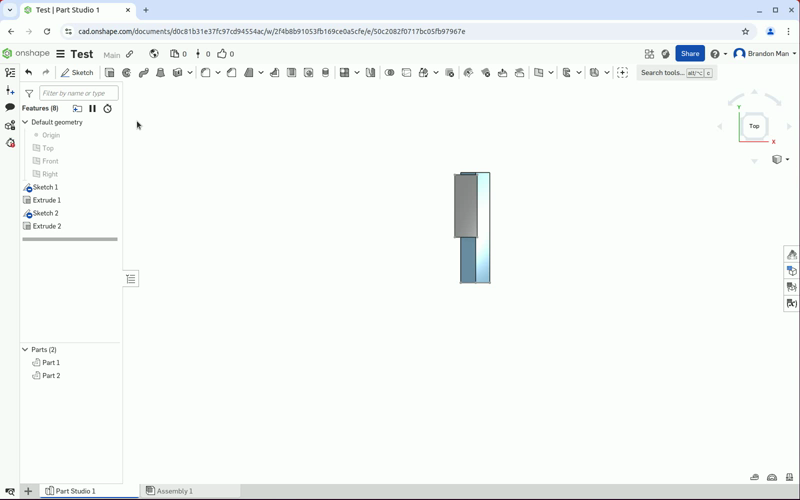
key(shift+7)
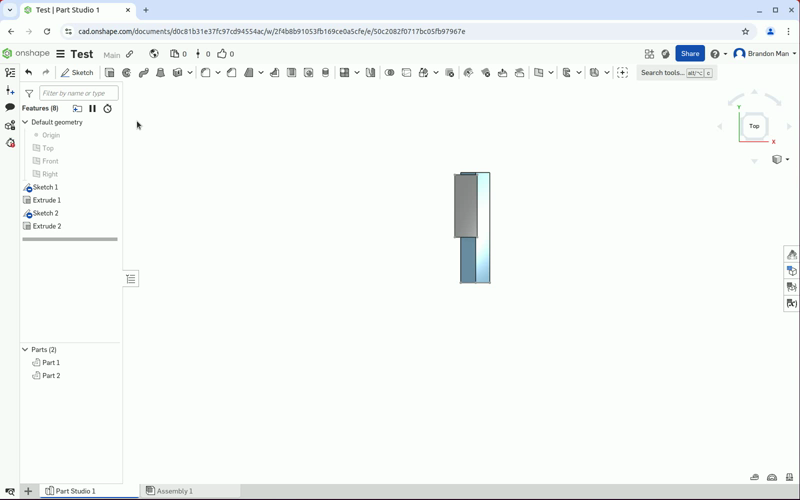
key(up, 3)
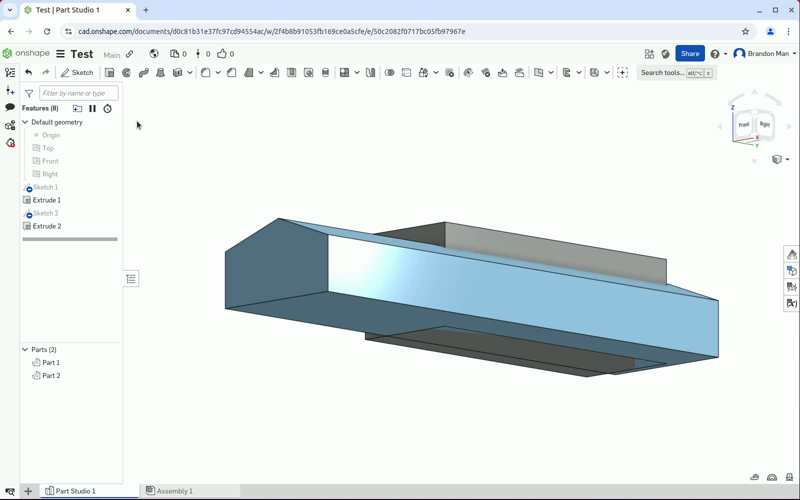
key(left, 3)
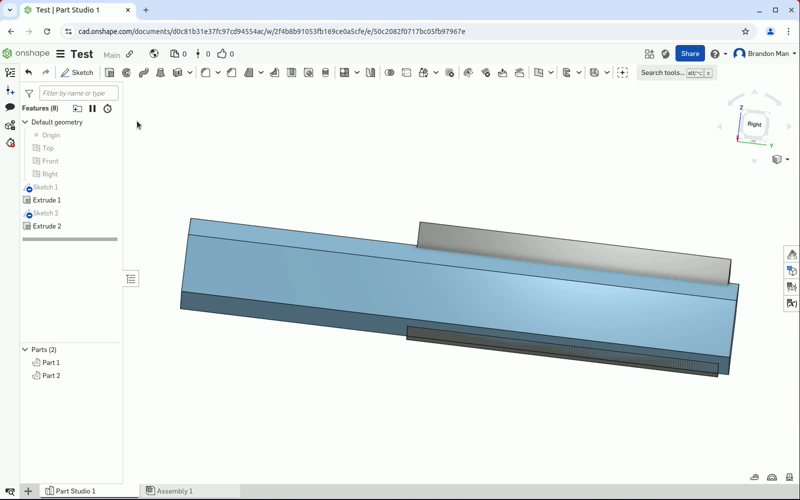
key(right, 3)
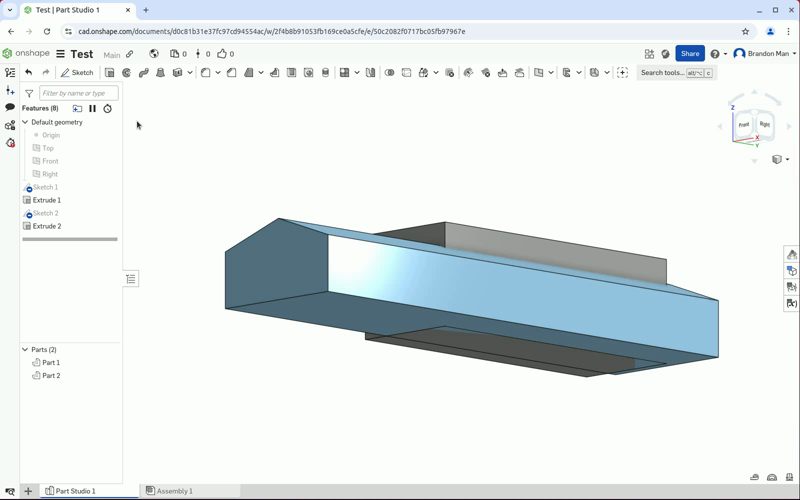
key(down, 3)
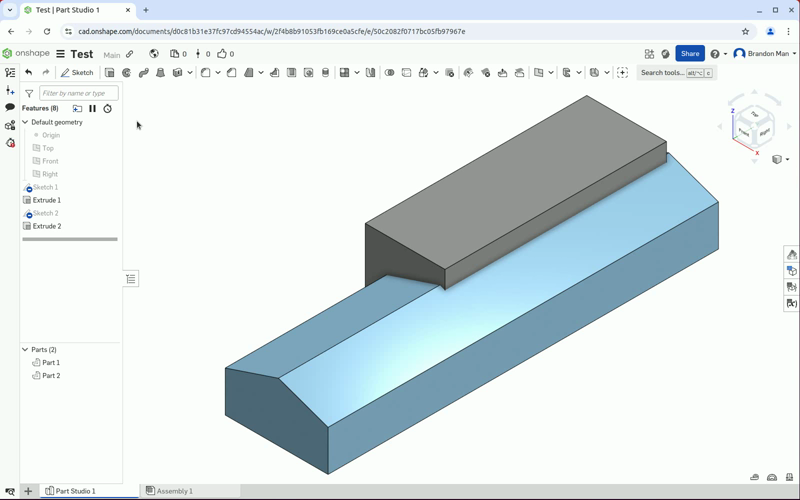
mouse_move(73, 189)
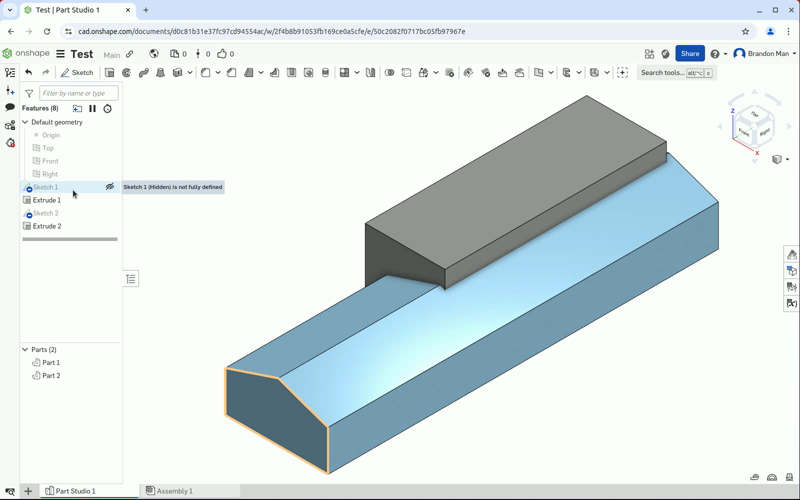
click(73, 189)